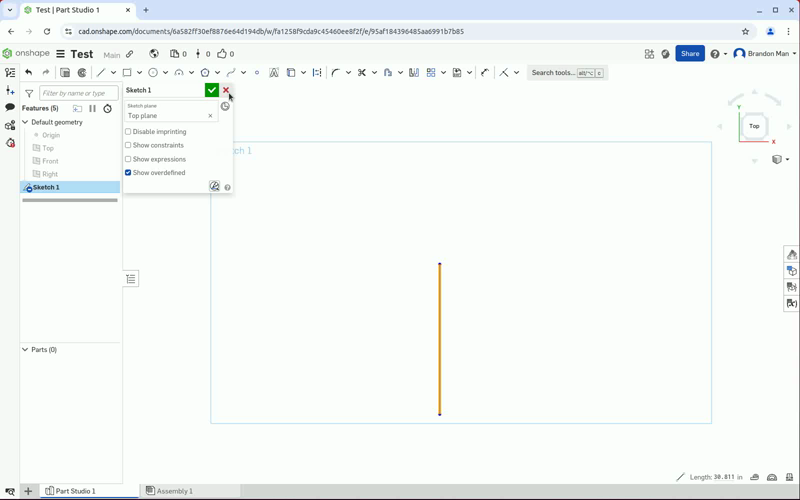
key(shift+h)
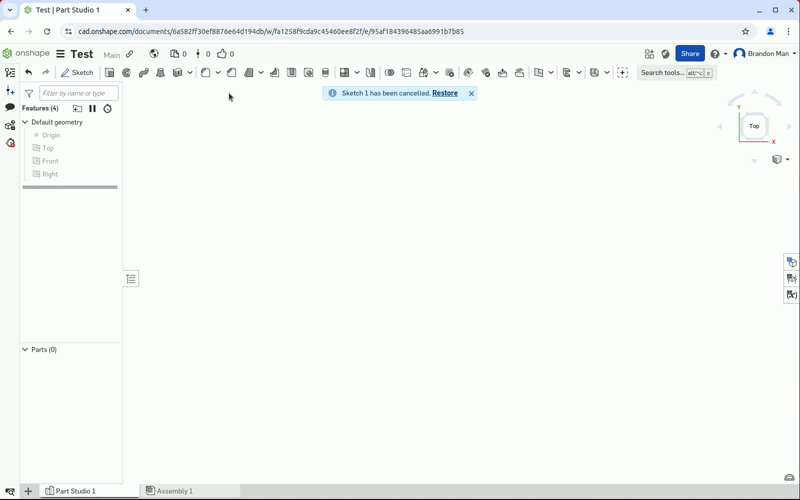
mouse_move(73, 352)
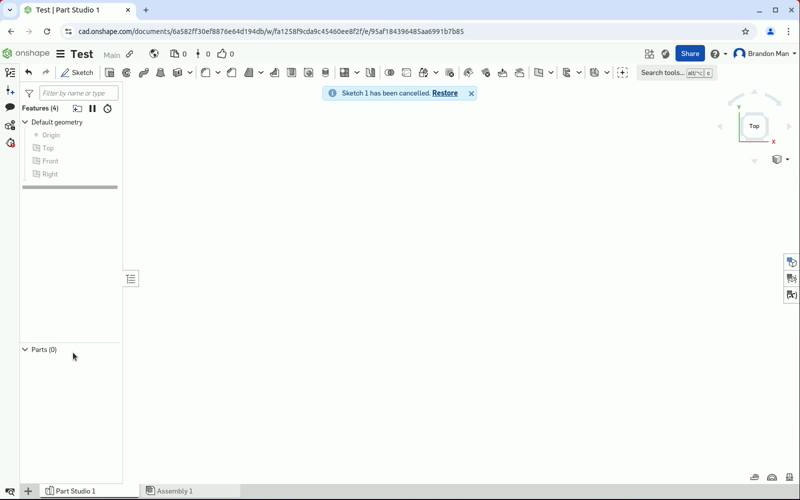
key(y)
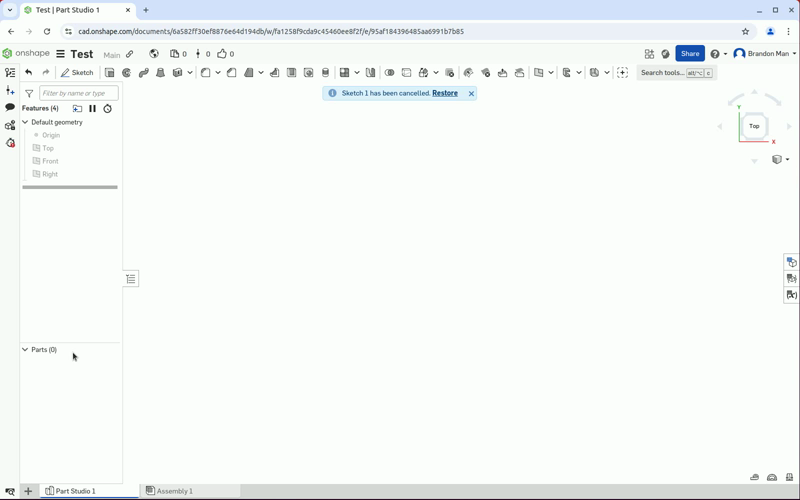
key(shift+p)
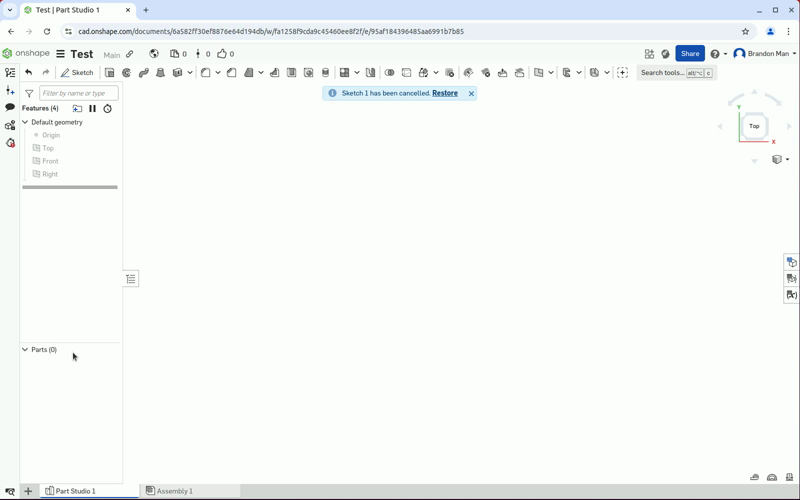
key(space)
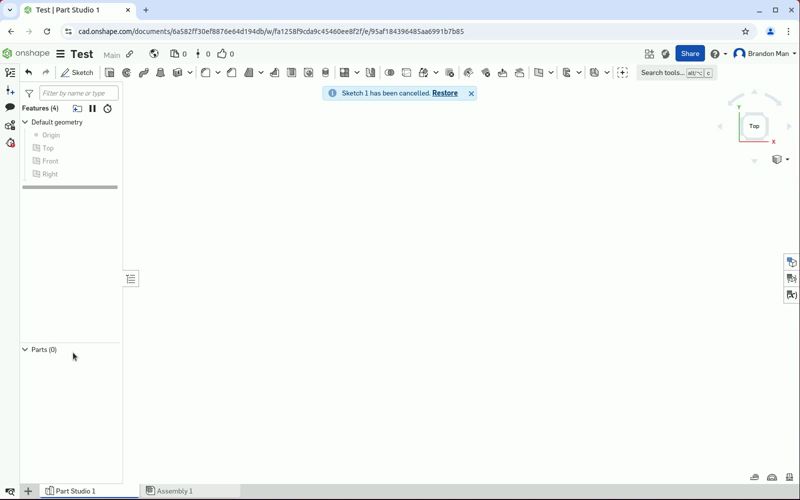
key_down(shift)
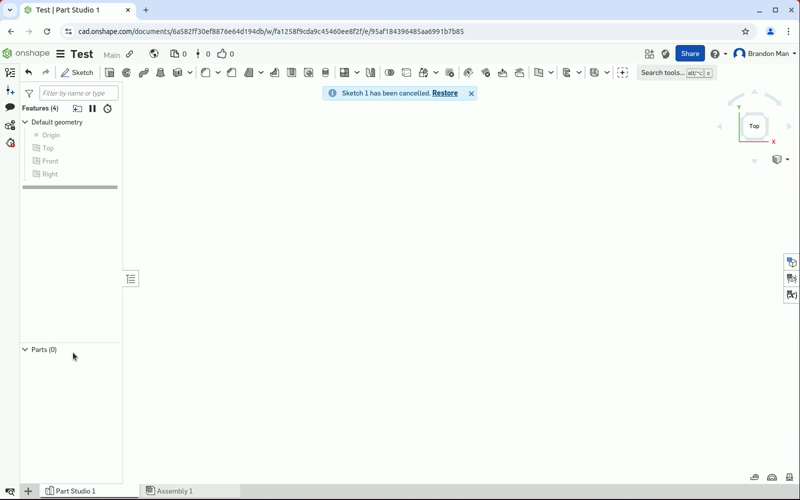
key(up)
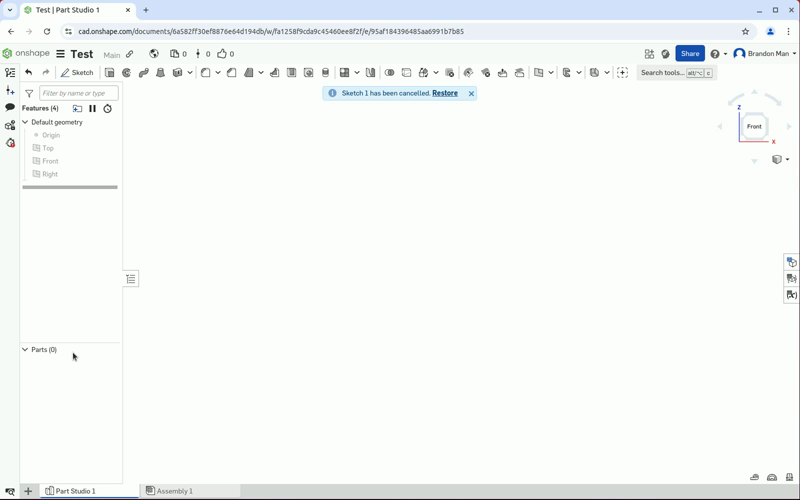
key_up(shift)
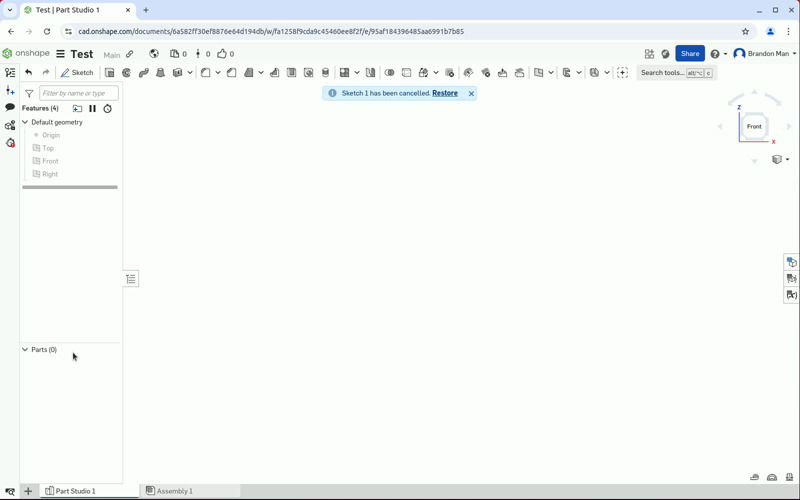
key(space)
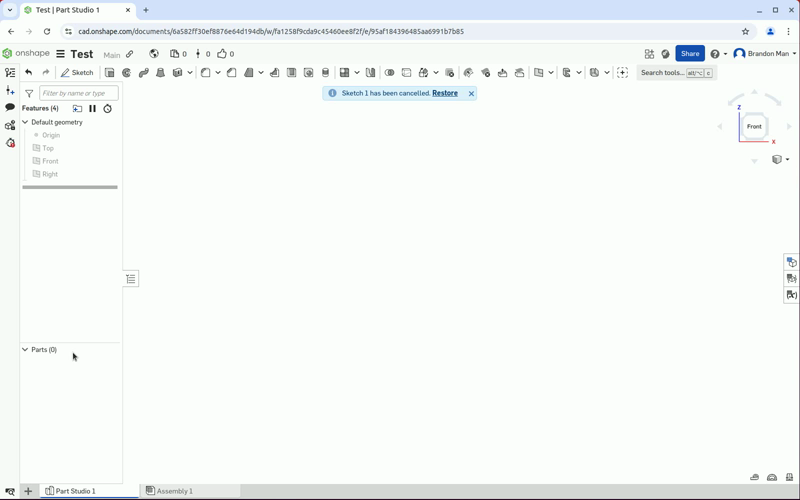
key_down(shift)
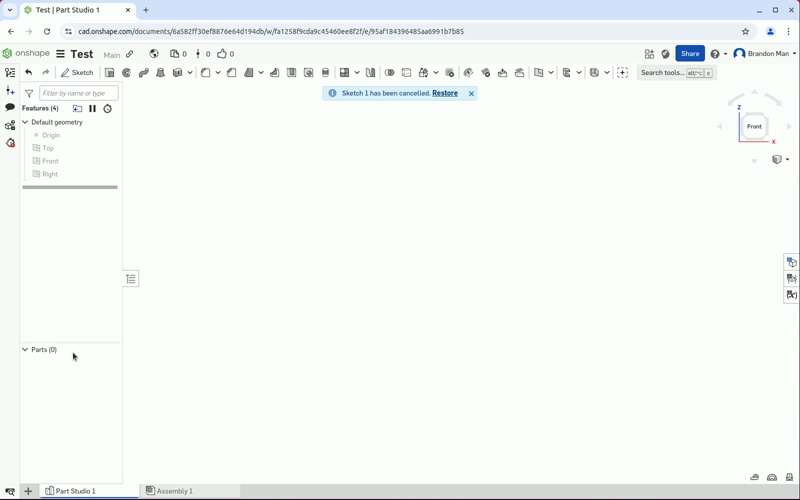
key(left)
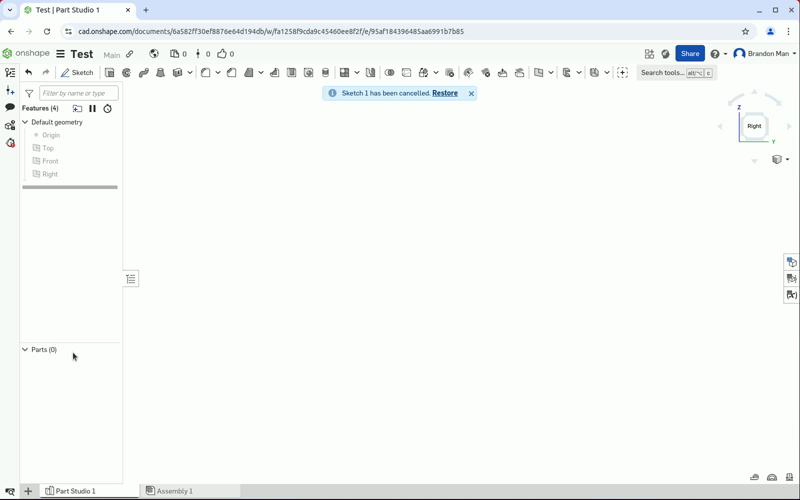
key_up(shift)
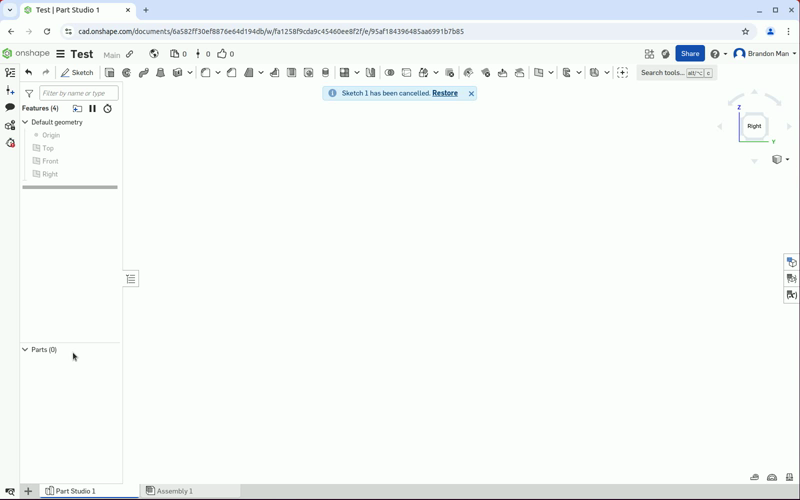
mouse_move(73, 352)
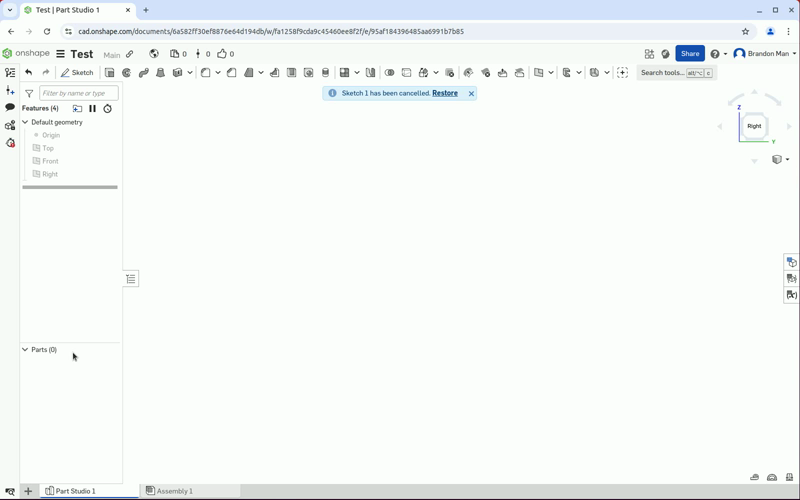
key(shift+y)
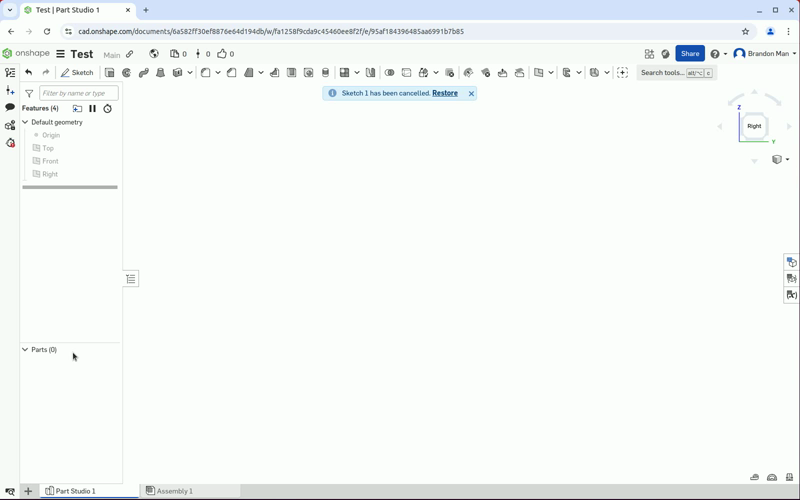
key(shift+s)
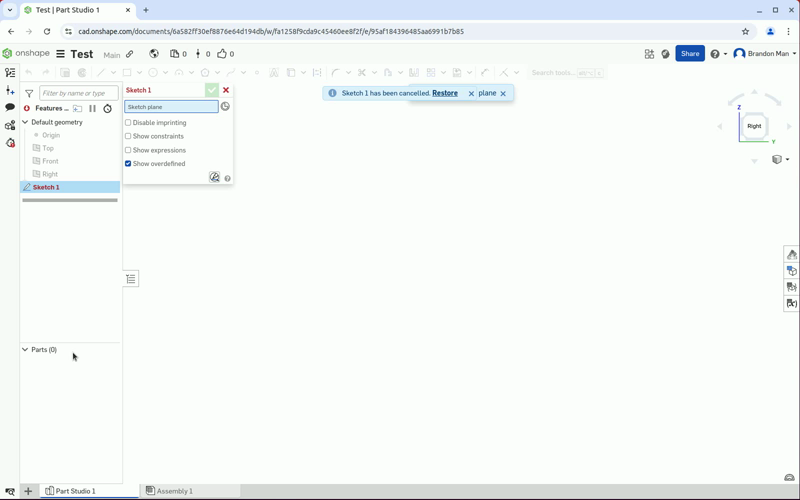
mouse_move(73, 176)
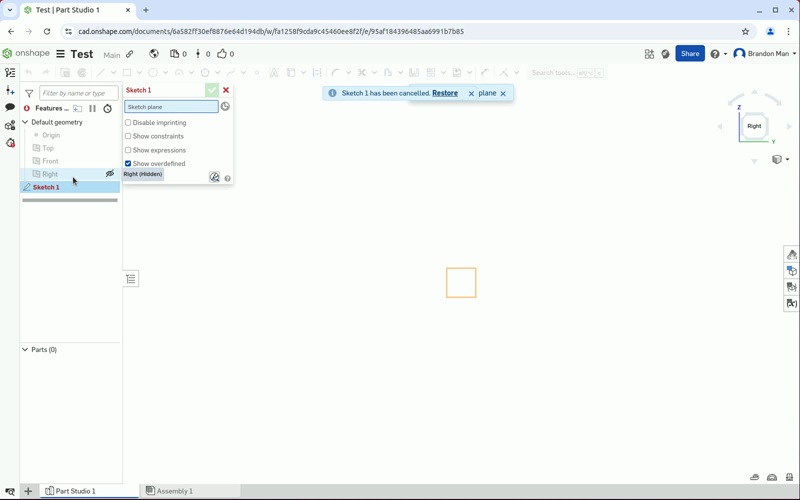
click(73, 176)
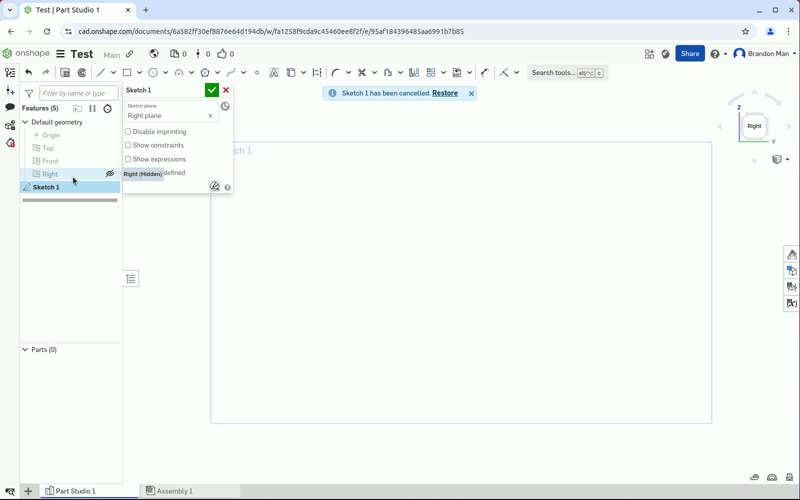
mouse_move(73, 352)
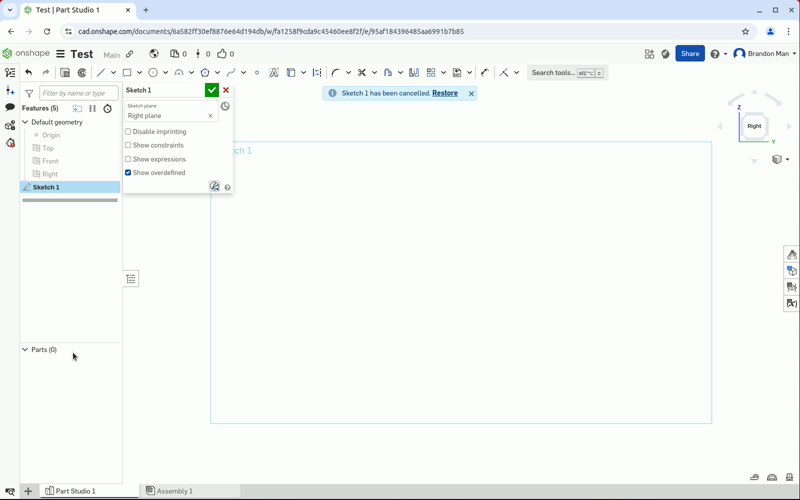
key(y)
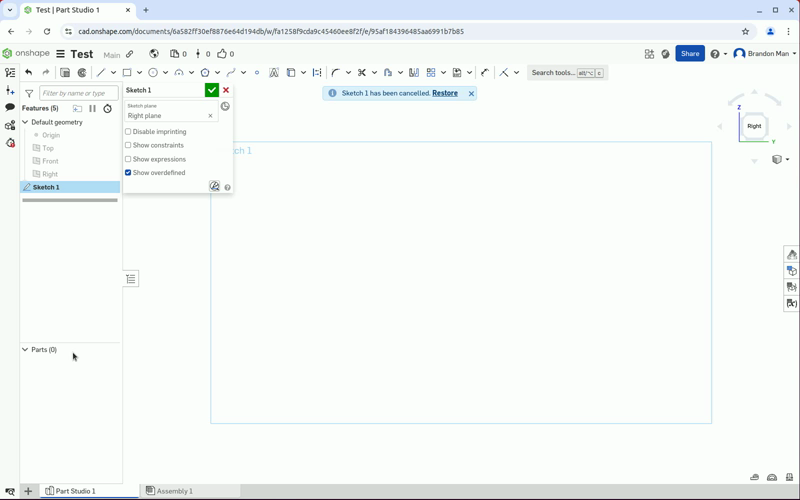
key(l)
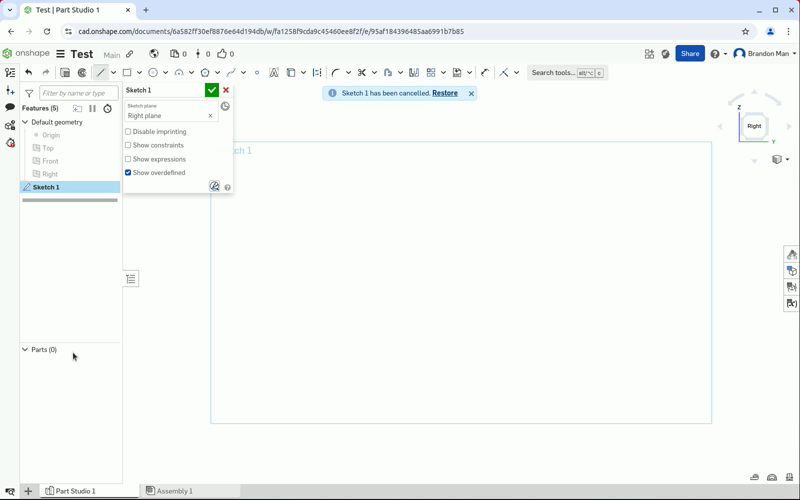
key_down(shift)
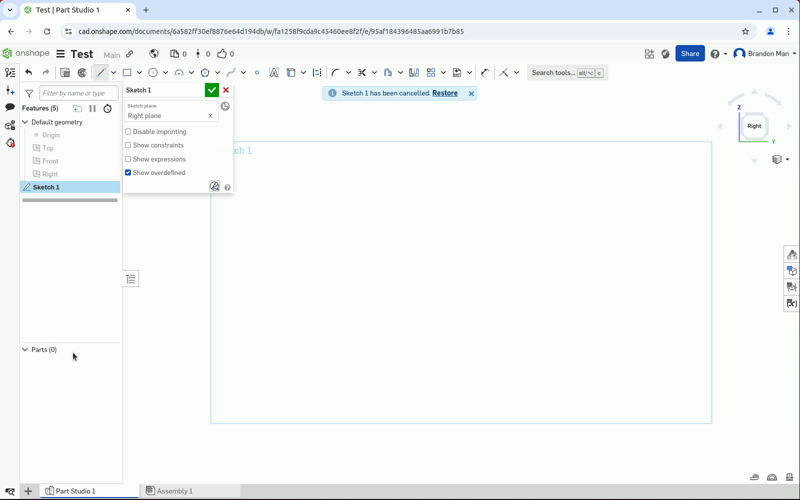
mouse_move(460, 282)
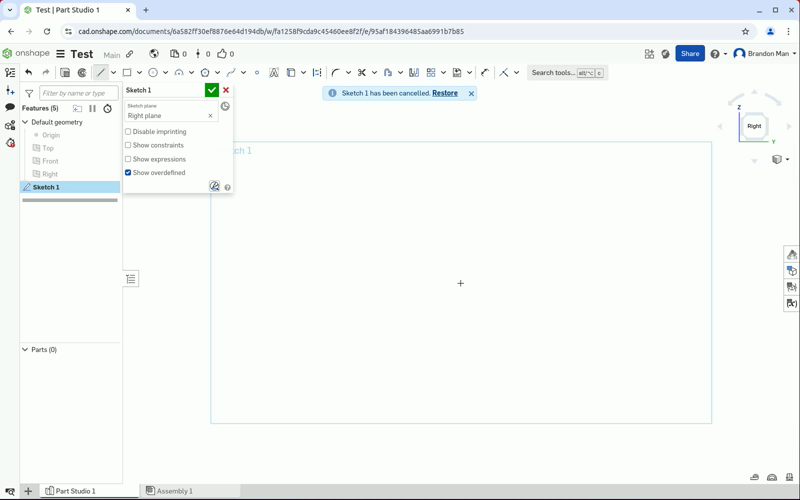
click(460, 282)
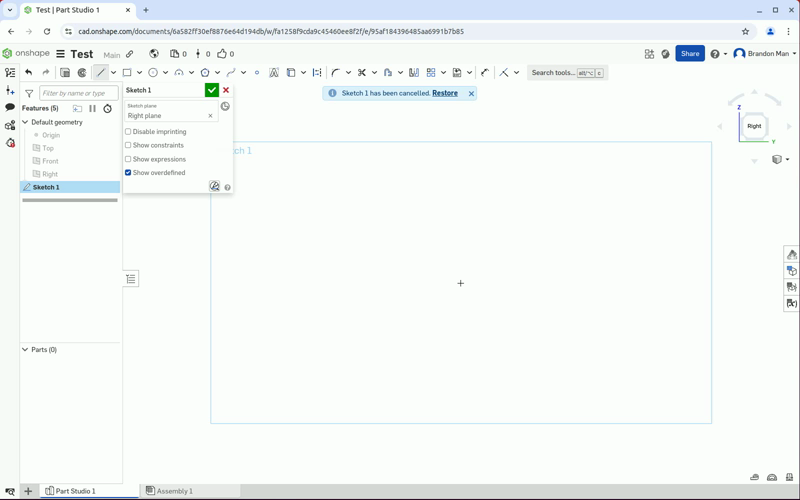
key_up(shift)
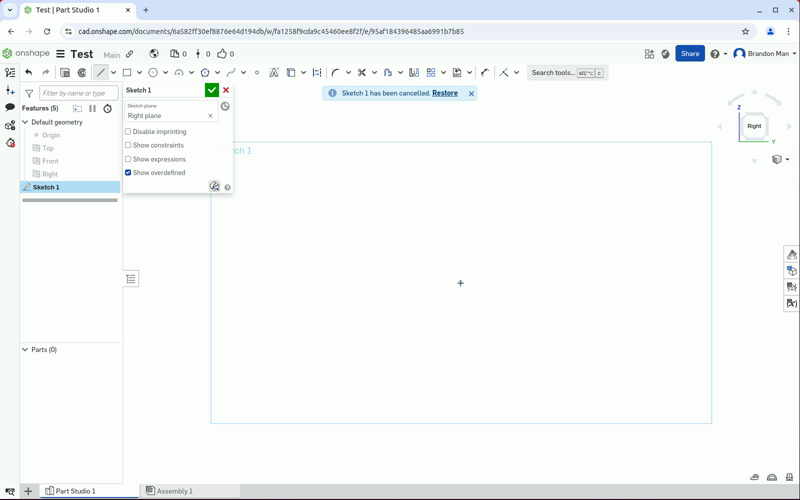
key_down(shift)
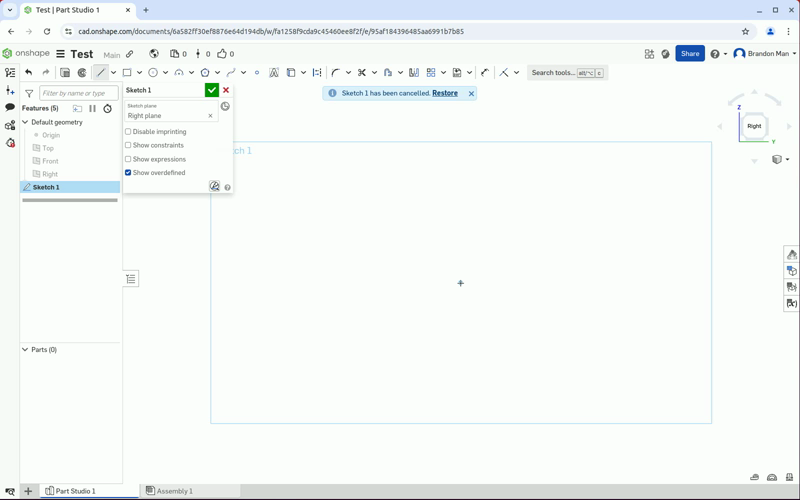
mouse_move(536, 282)
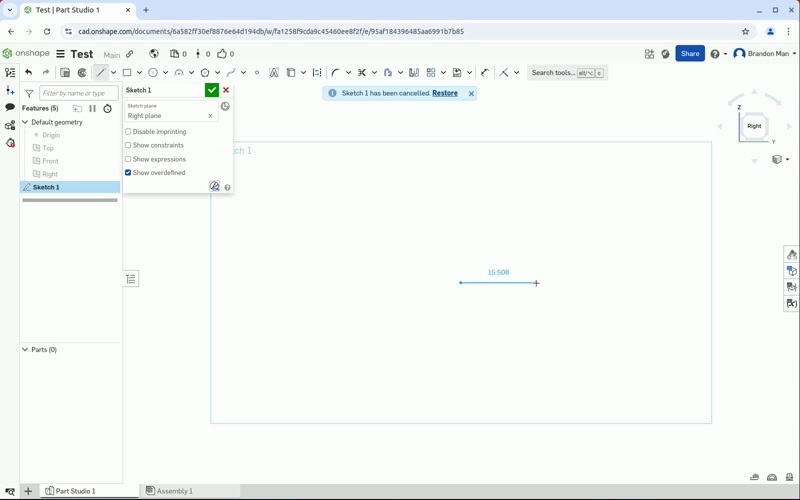
click(536, 282)
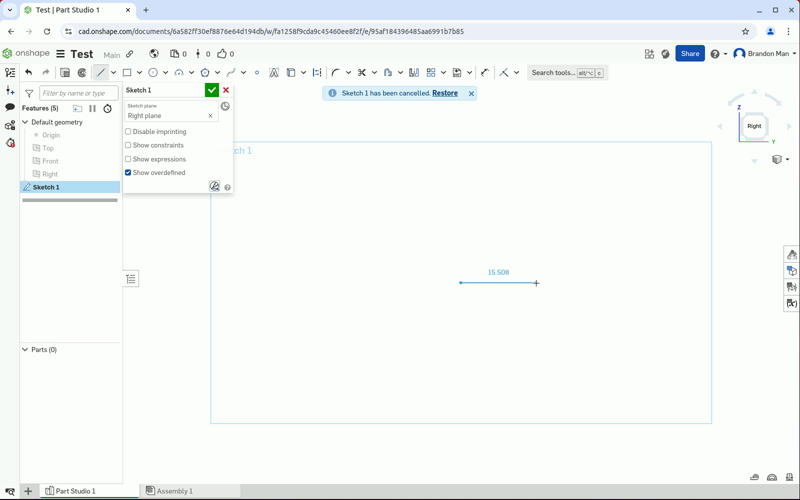
key_up(shift)
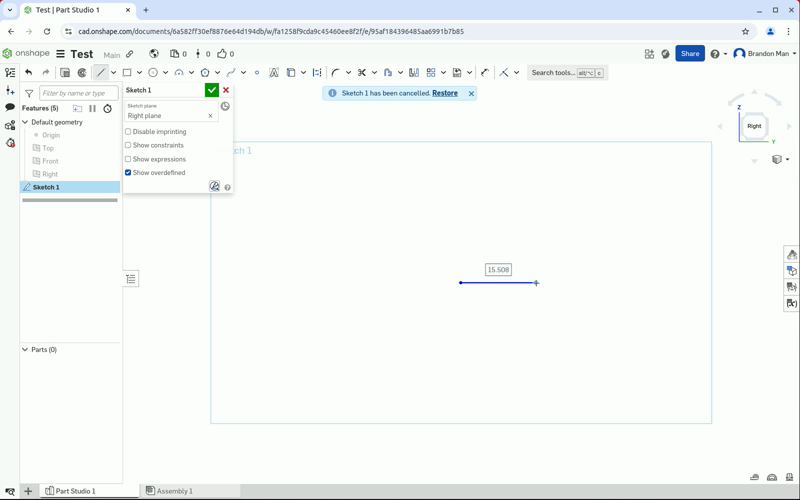
key_down(shift)
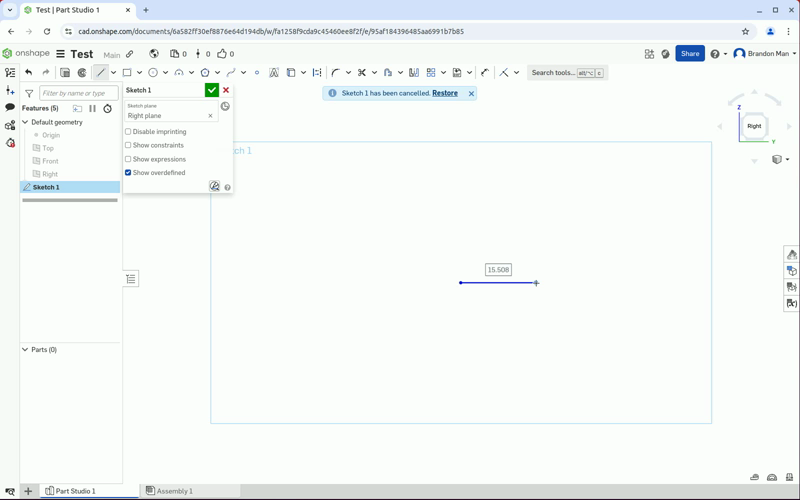
mouse_move(536, 207)
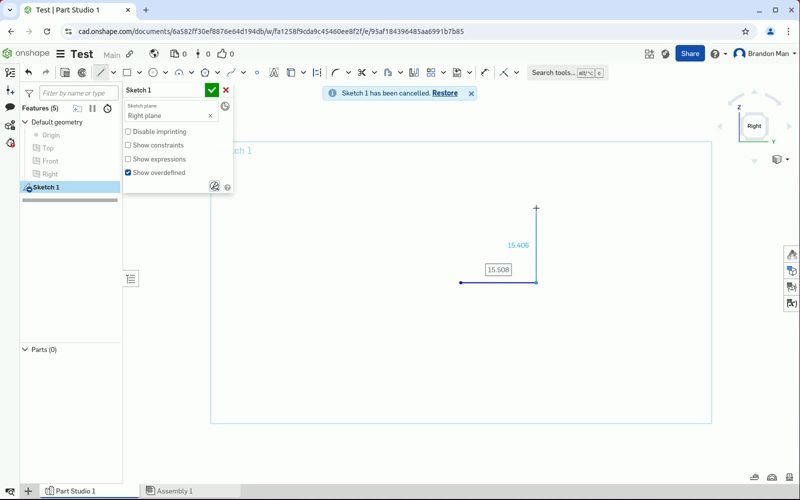
click(536, 207)
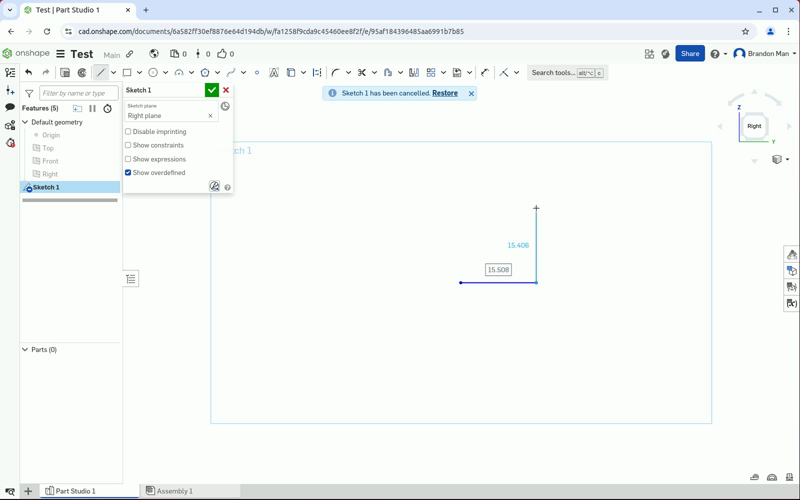
key_up(shift)
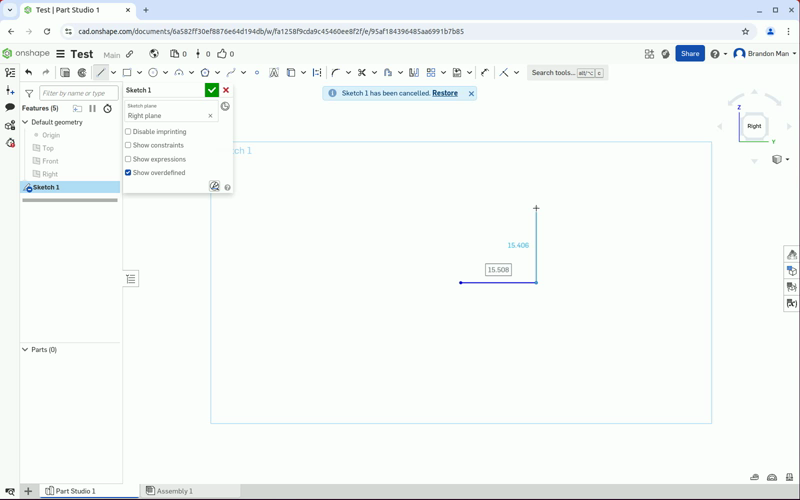
key_down(shift)
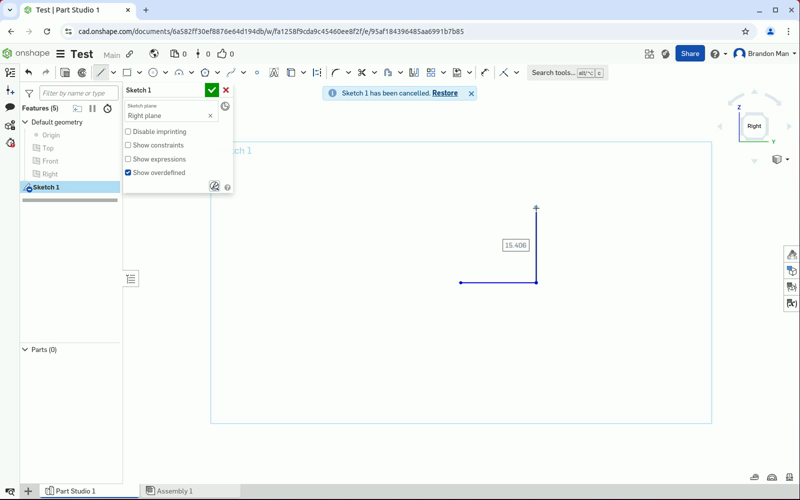
mouse_move(460, 207)
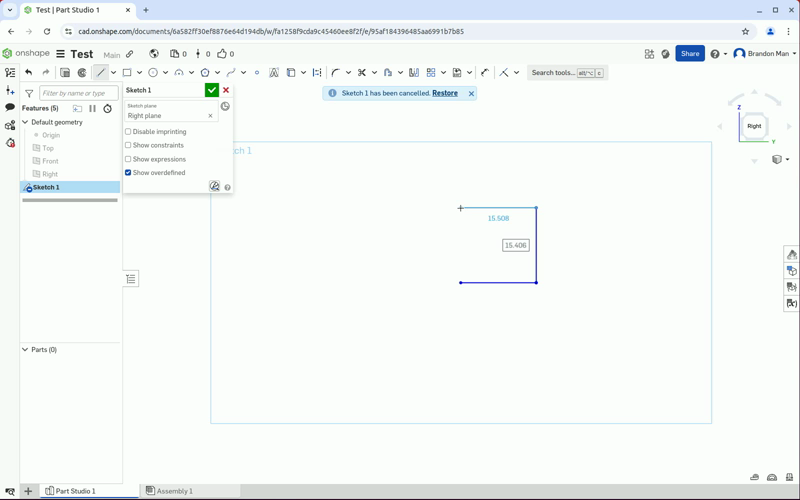
click(460, 207)
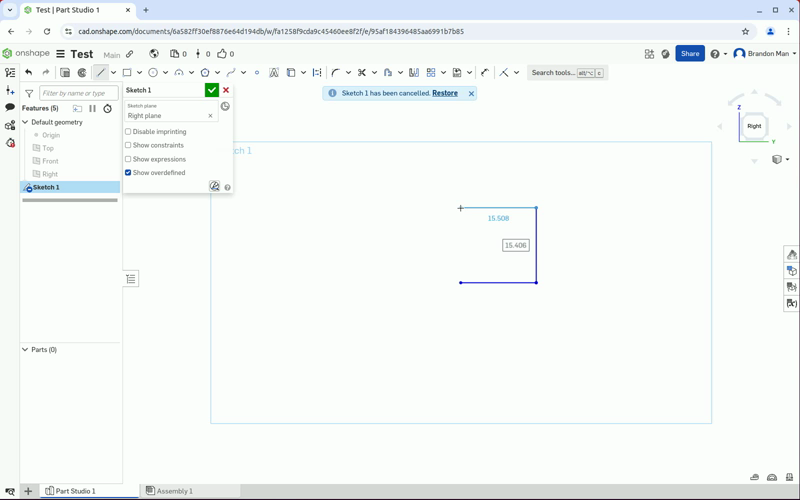
key_up(shift)
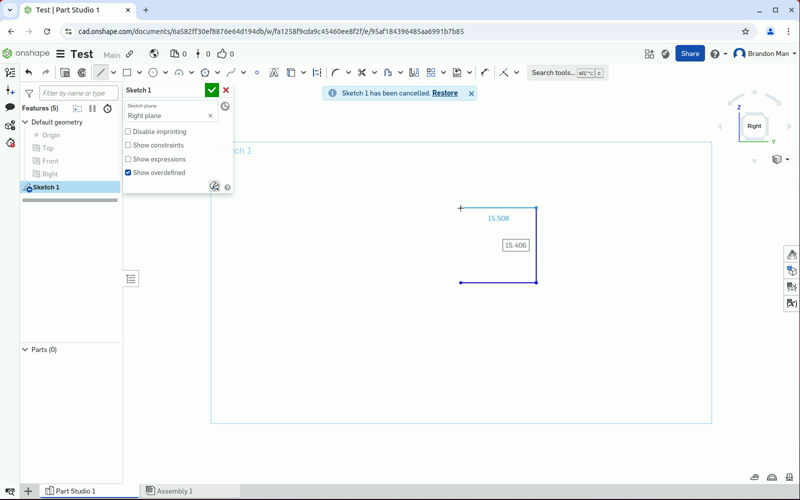
key_down(shift)
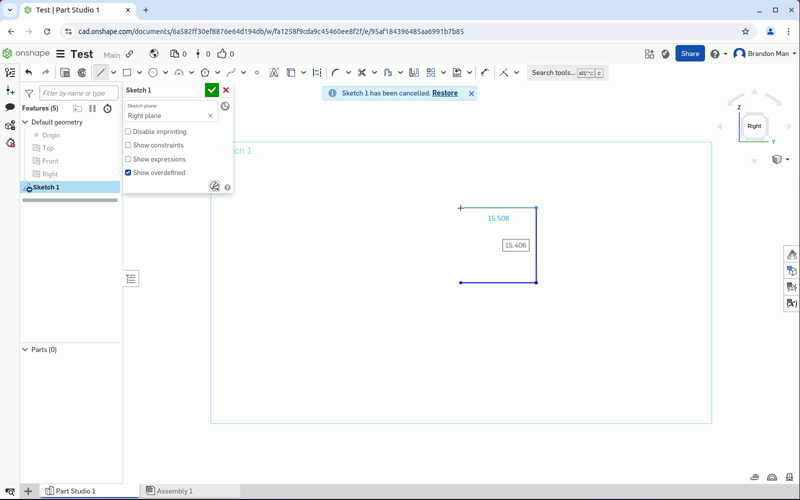
mouse_move(460, 282)
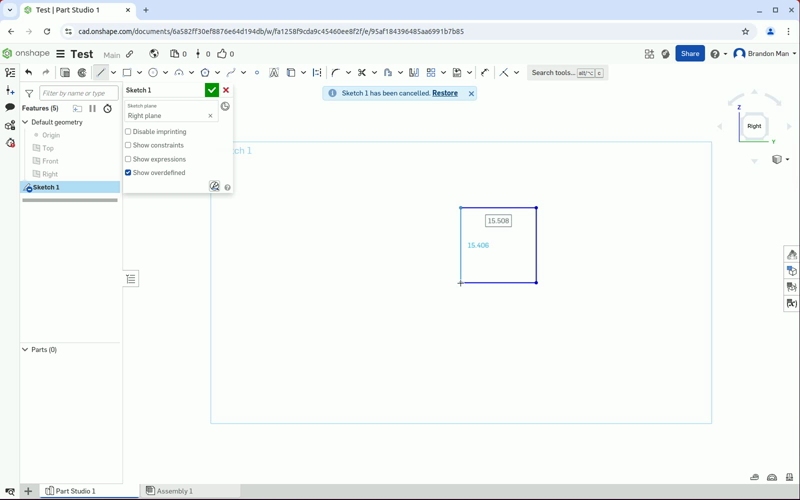
key_up(shift)
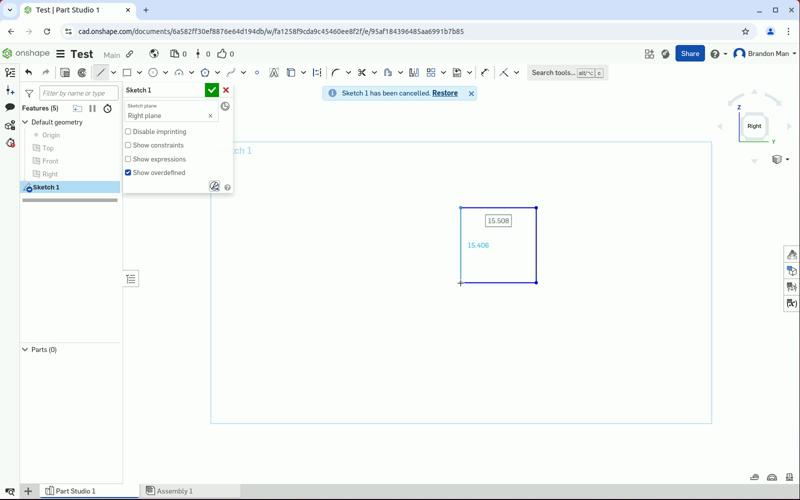
click(460, 282)
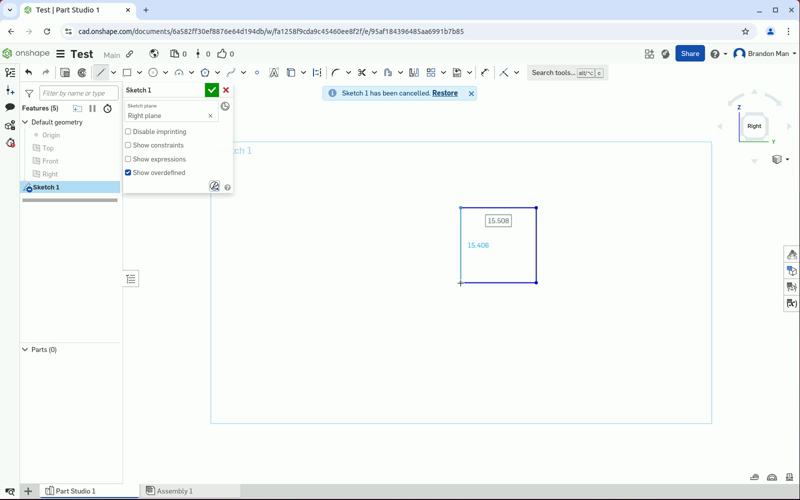
key(esc)
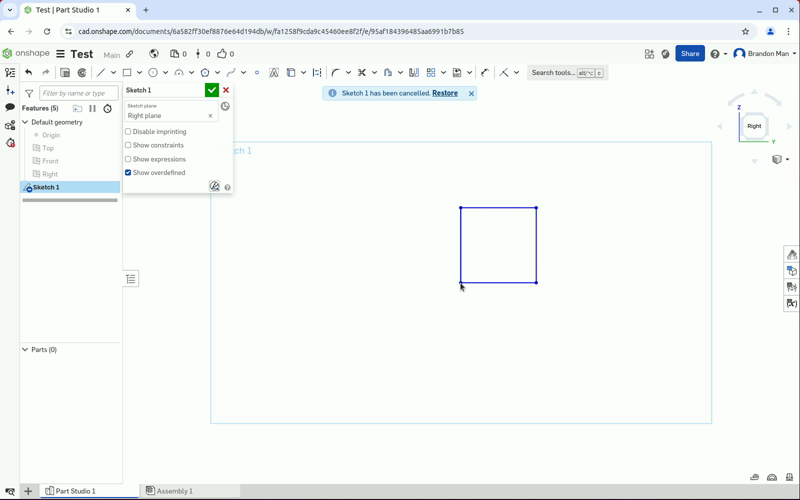
mouse_move(517, 271)
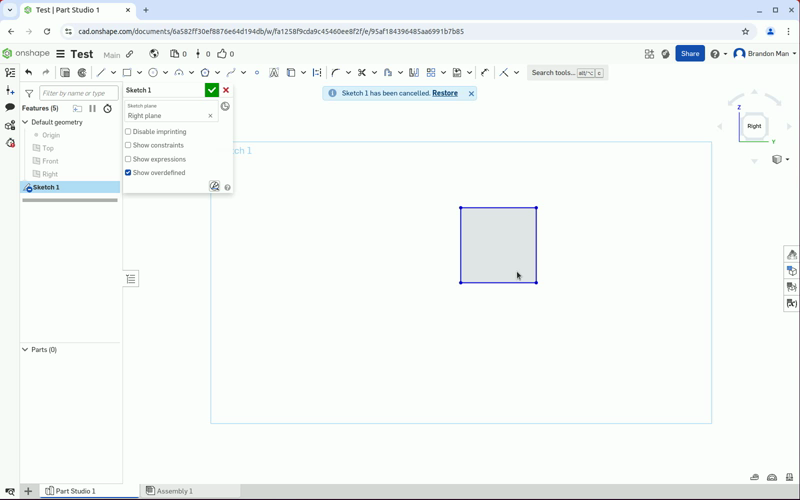
click(517, 271)
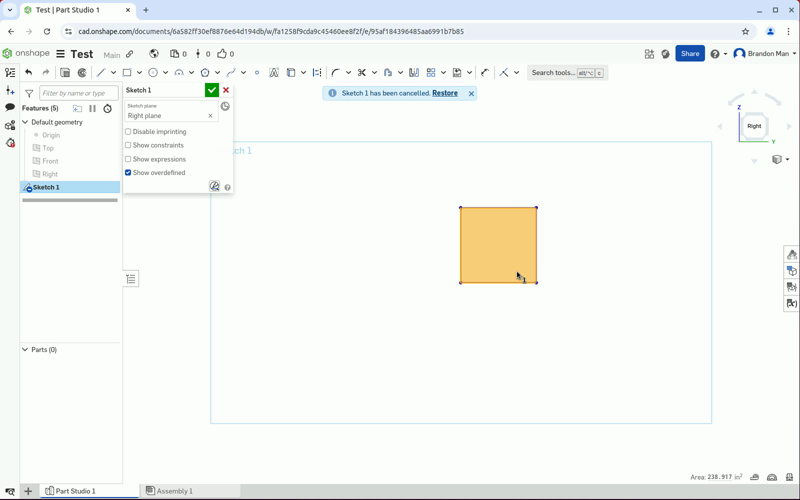
mouse_move(73, 352)
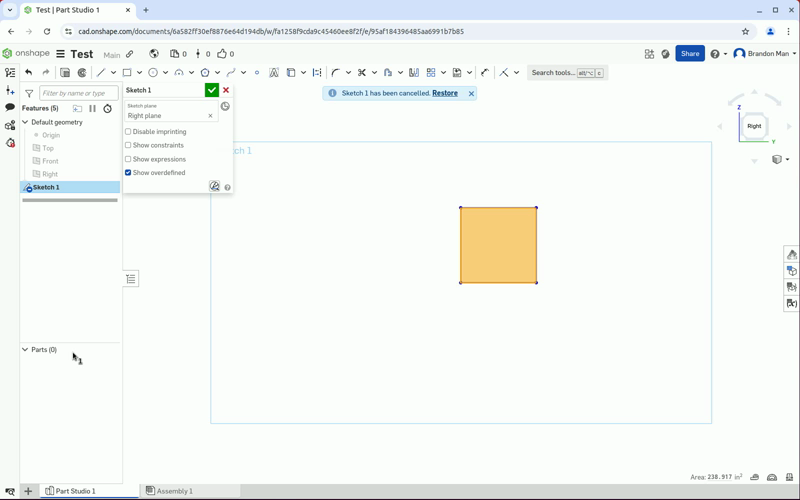
key(shift+y)
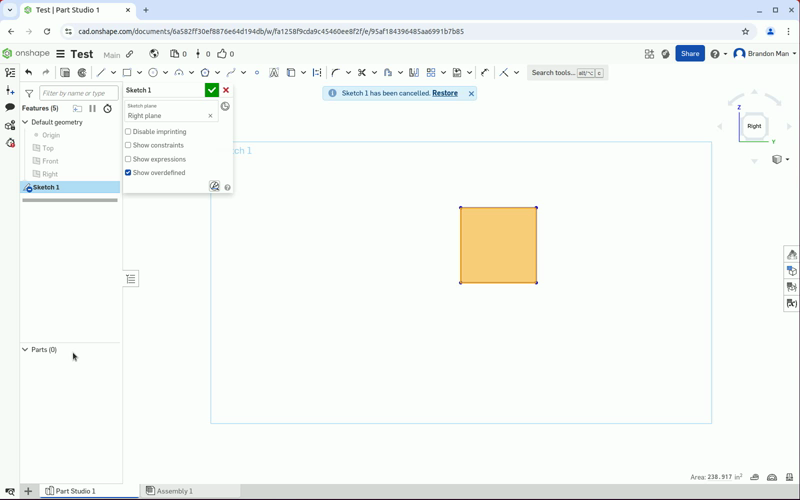
key(shift+e)
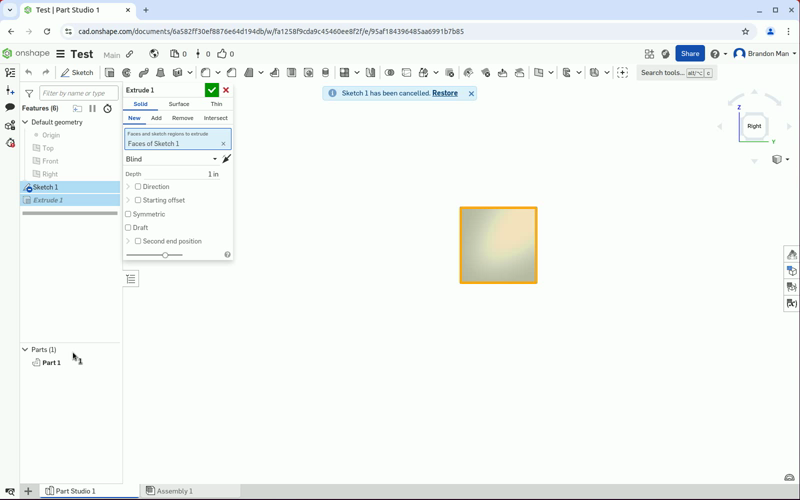
mouse_move(143, 106)
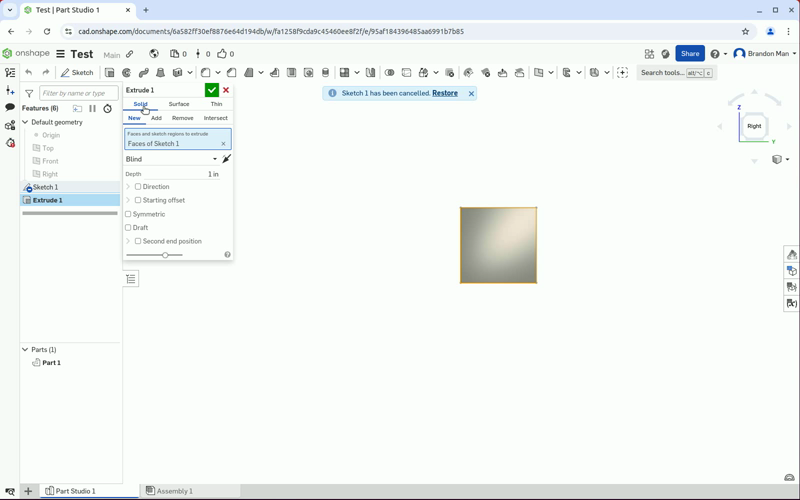
click(143, 106)
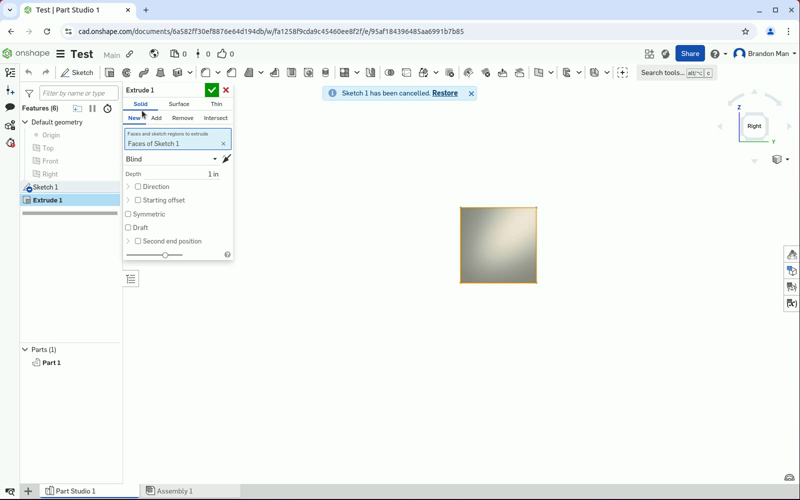
mouse_move(137, 120)
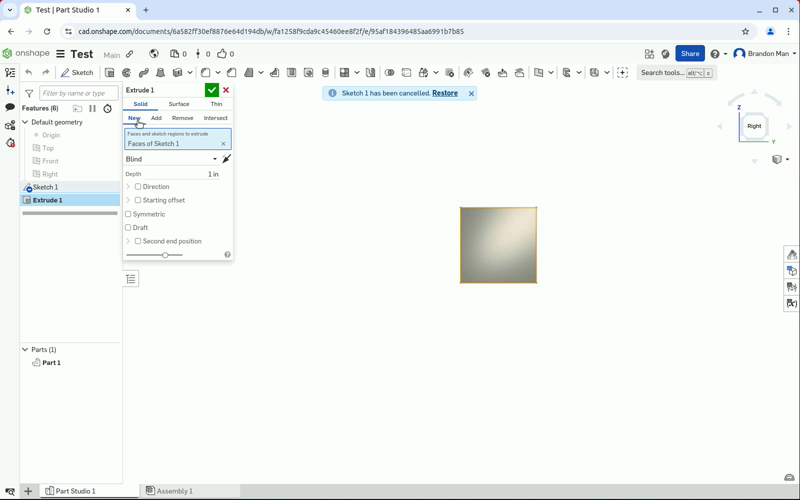
click(137, 120)
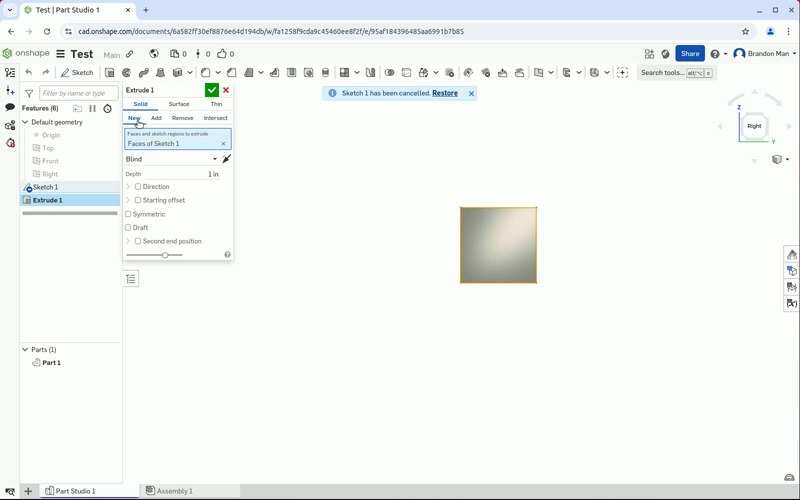
key(tab, 4)
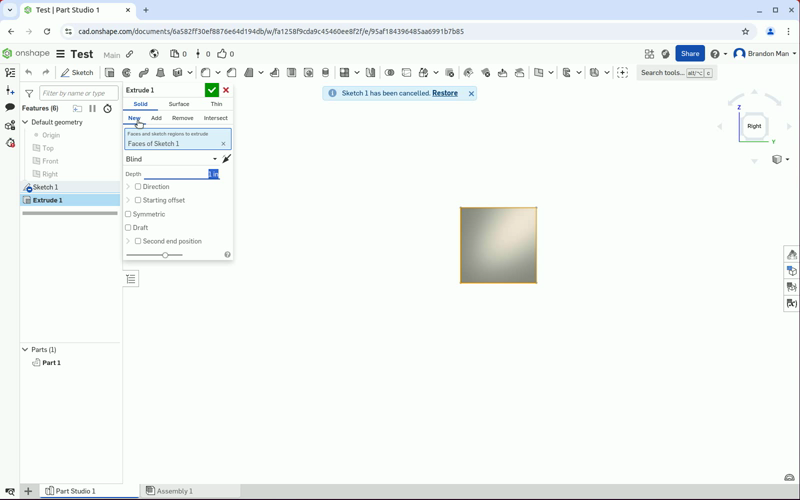
text(3.851)
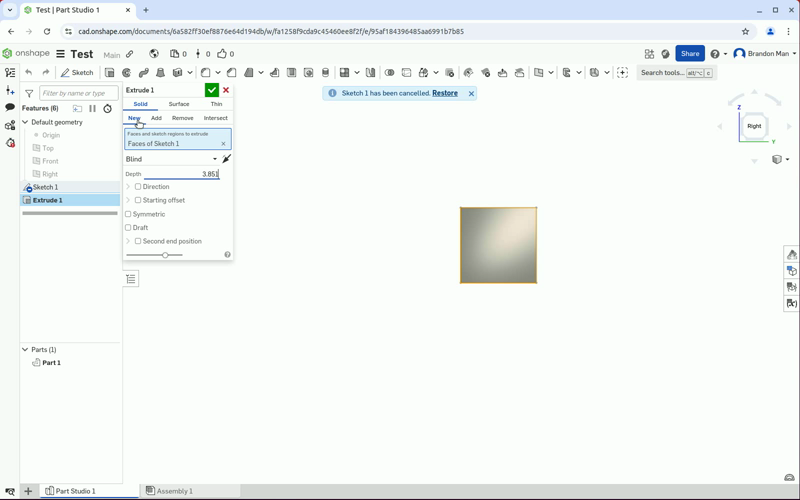
key(enter)
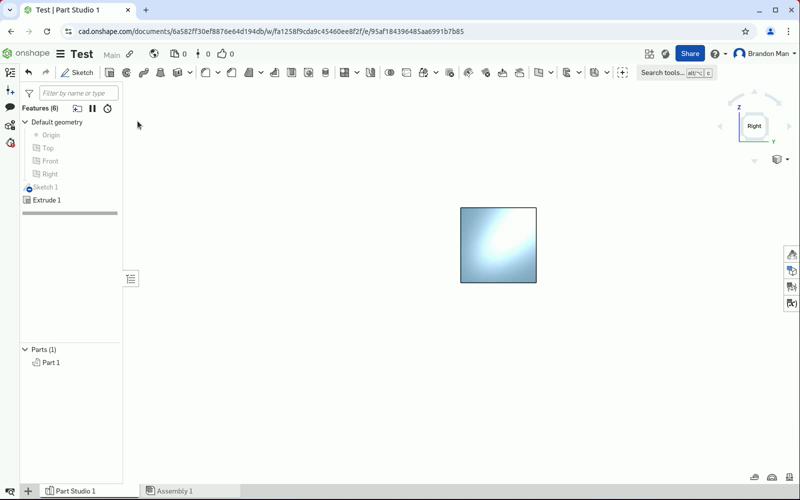
key(shift+h)
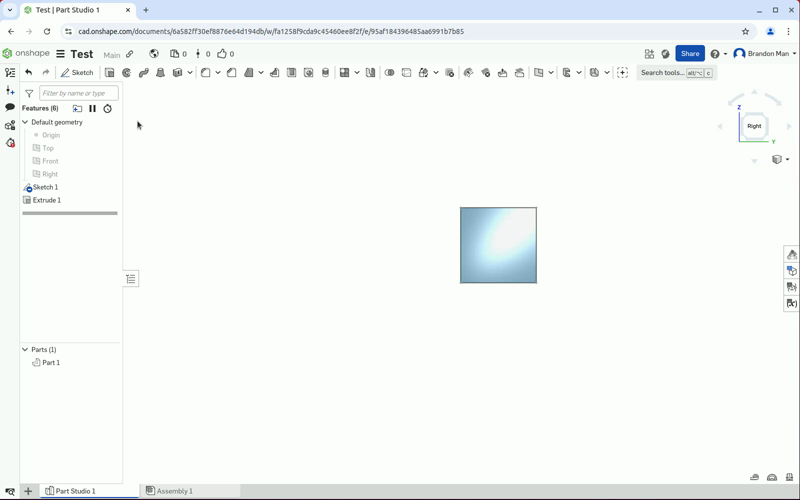
key(shift+h)
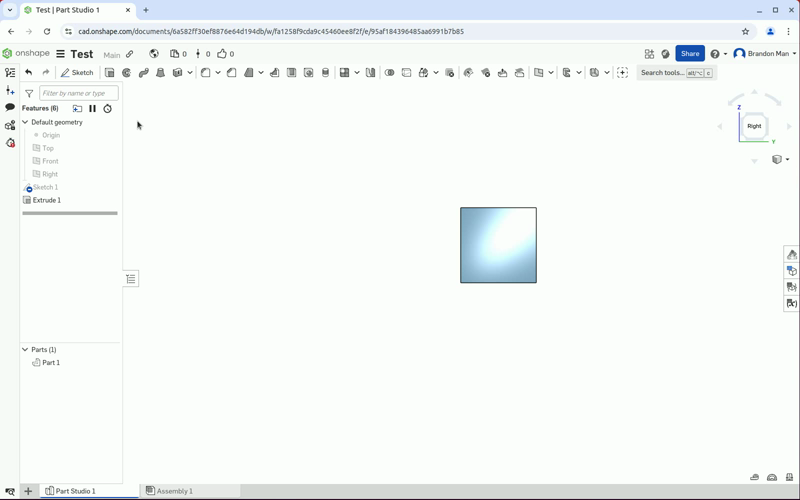
mouse_move(73, 189)
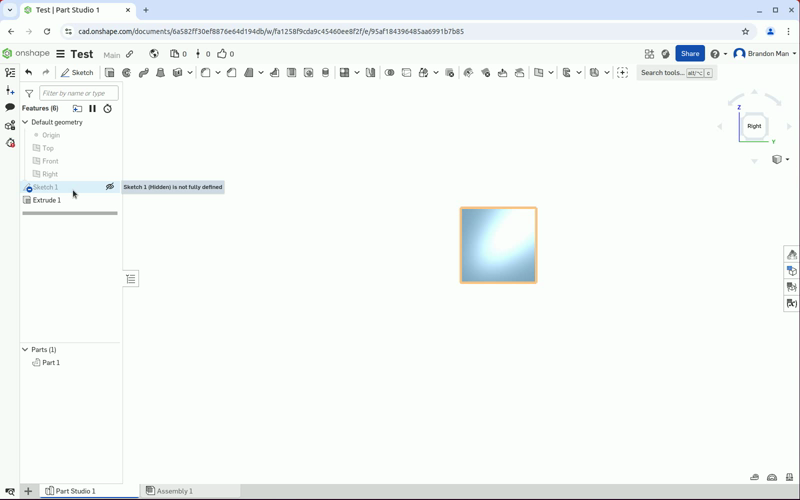
click(73, 189)
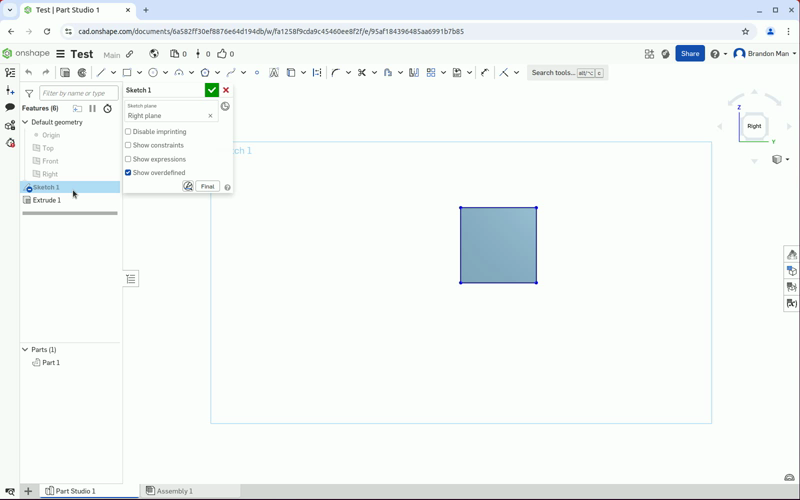
mouse_move(229, 92)
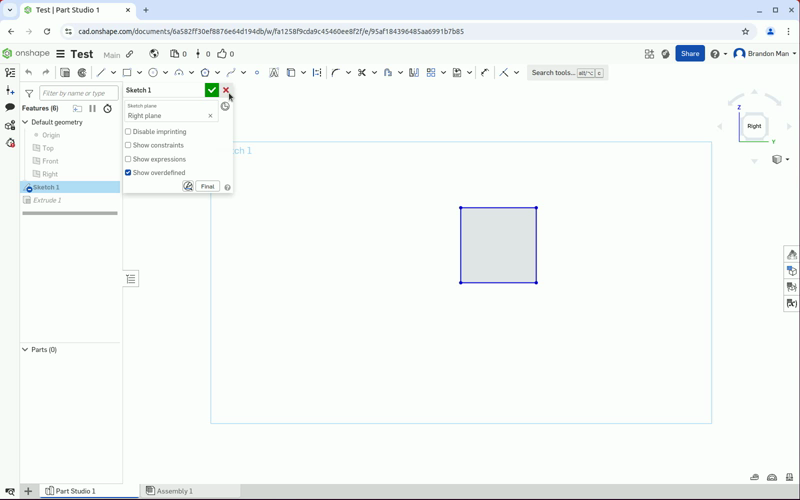
click(229, 92)
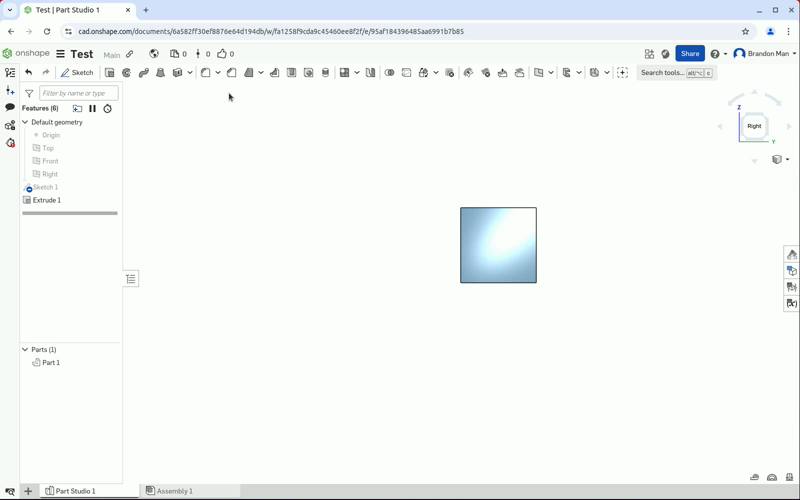
mouse_move(541, 75)
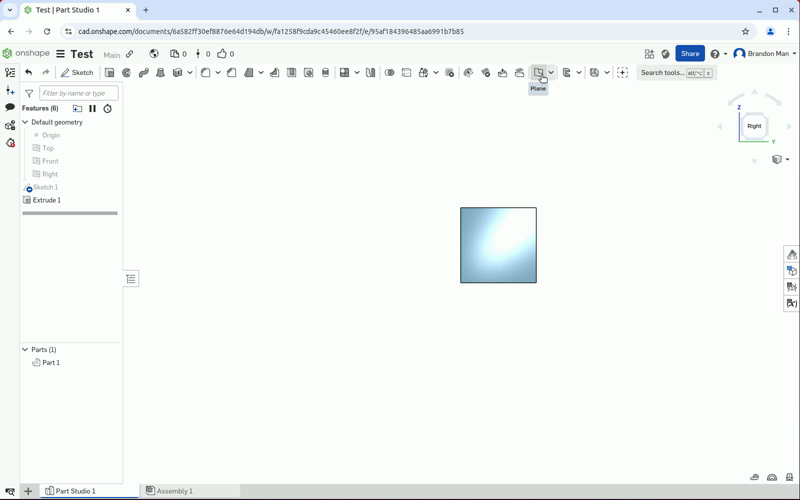
click(541, 75)
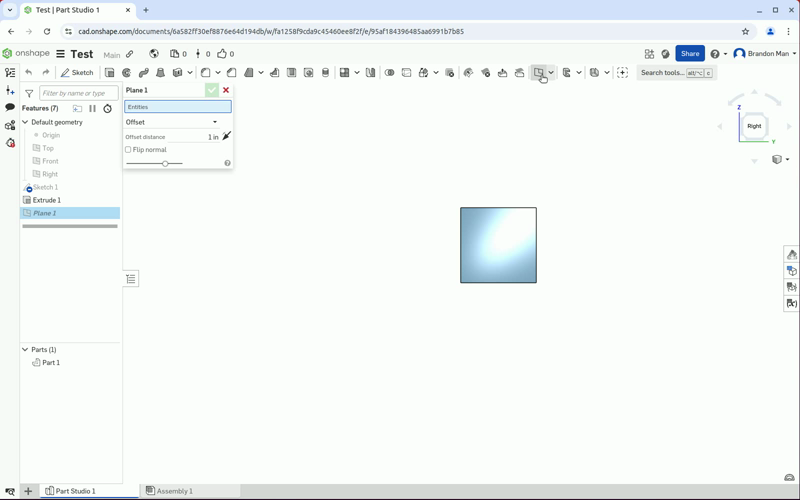
mouse_move(73, 176)
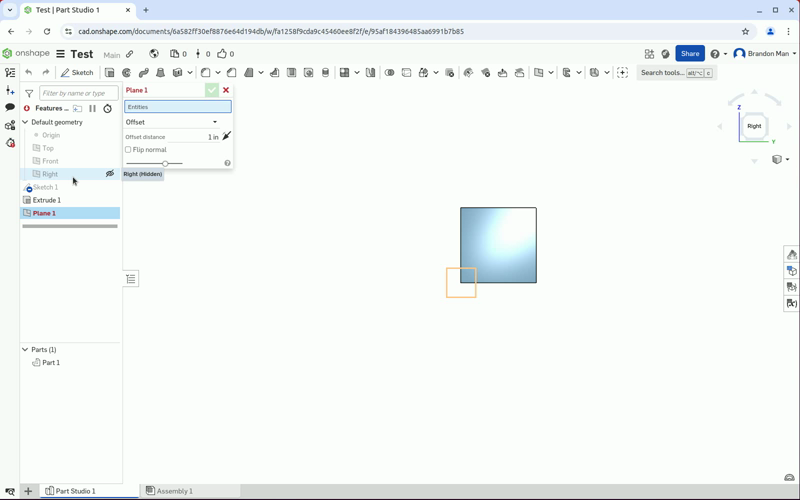
click(73, 176)
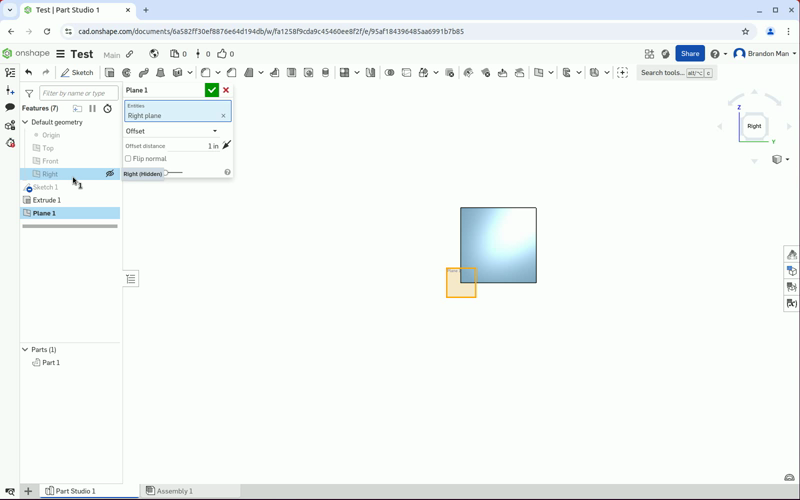
key(tab, 2)
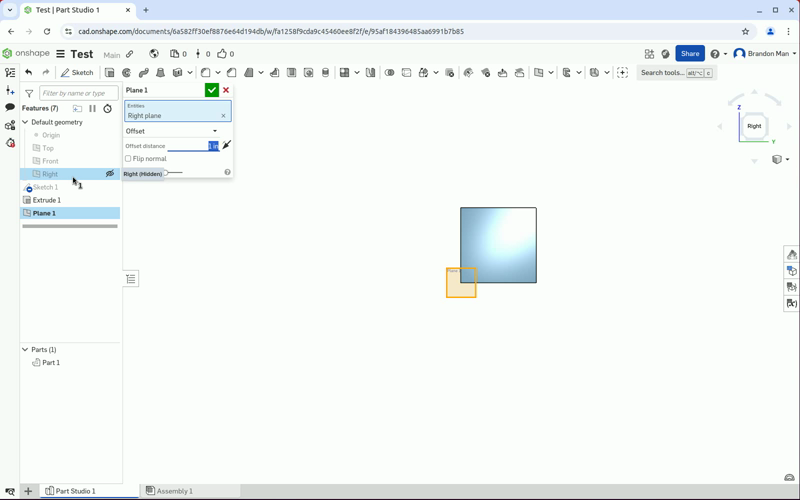
text(3.851)
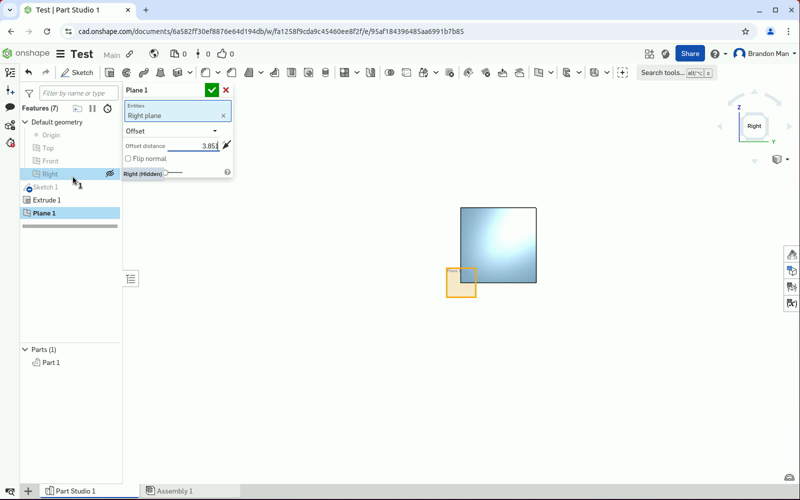
key(enter, 2)
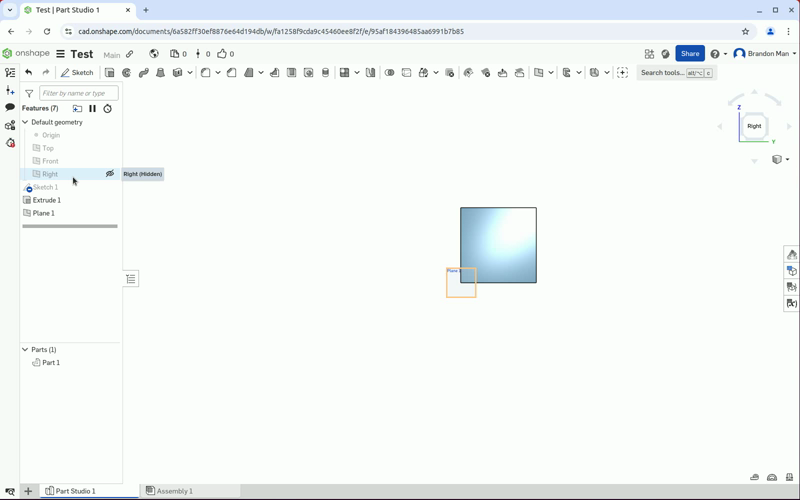
key(shift+s)
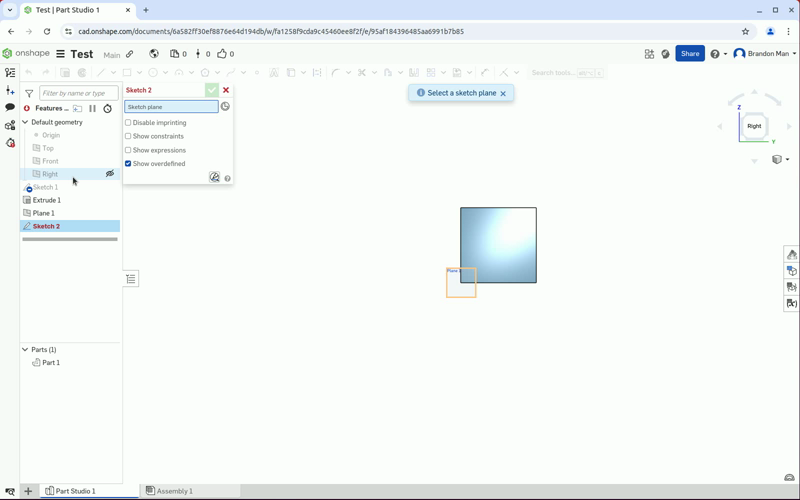
mouse_move(73, 215)
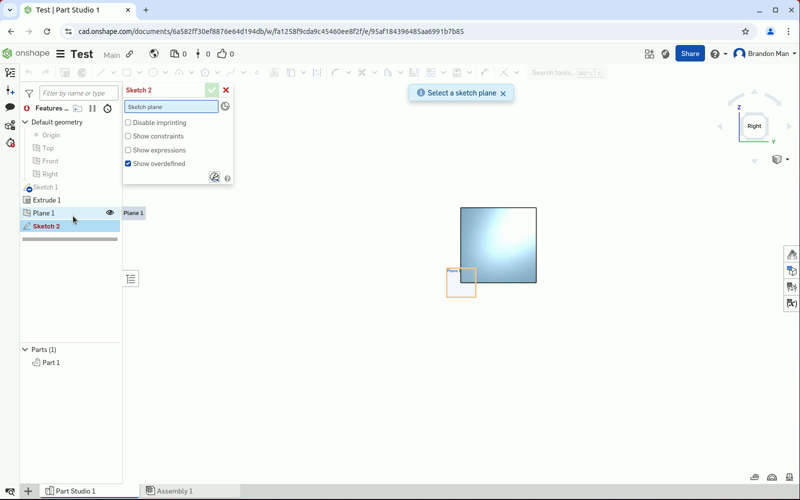
click(73, 215)
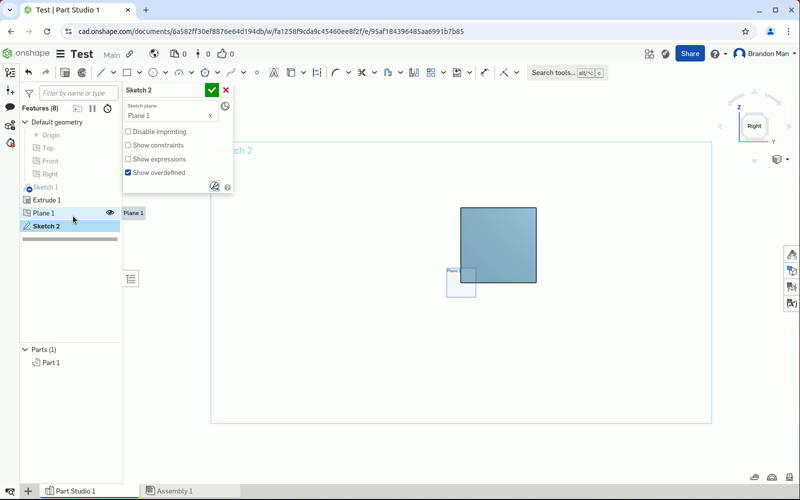
mouse_move(73, 352)
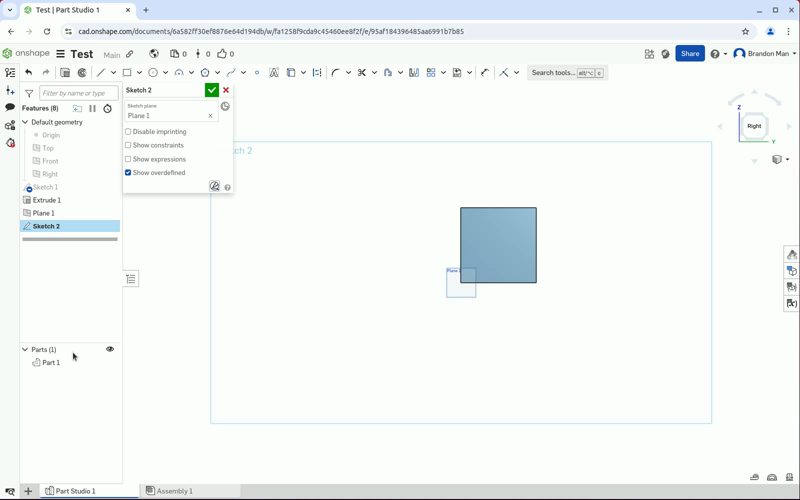
key(y)
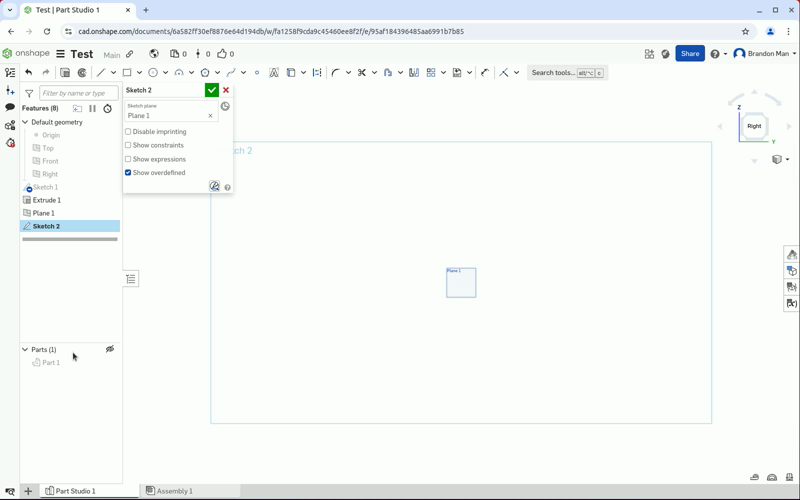
key(l)
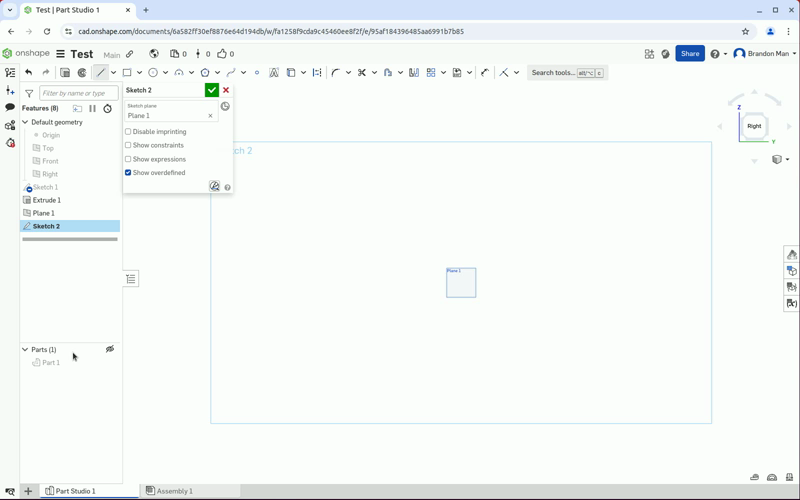
key_down(shift)
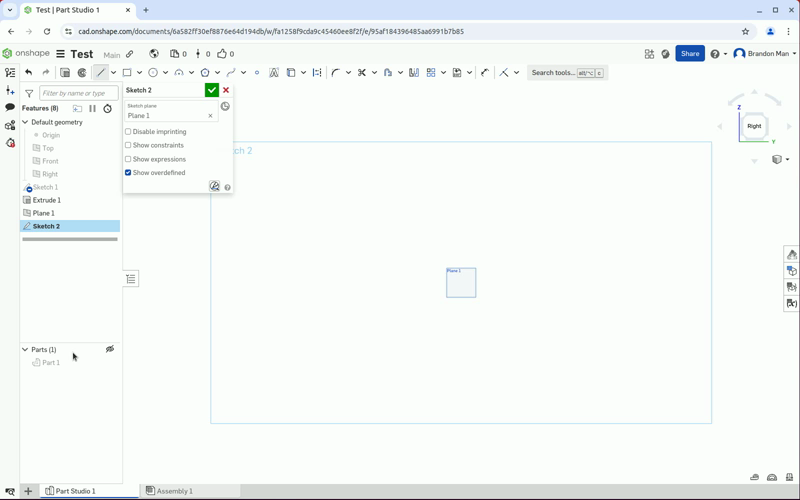
mouse_move(460, 282)
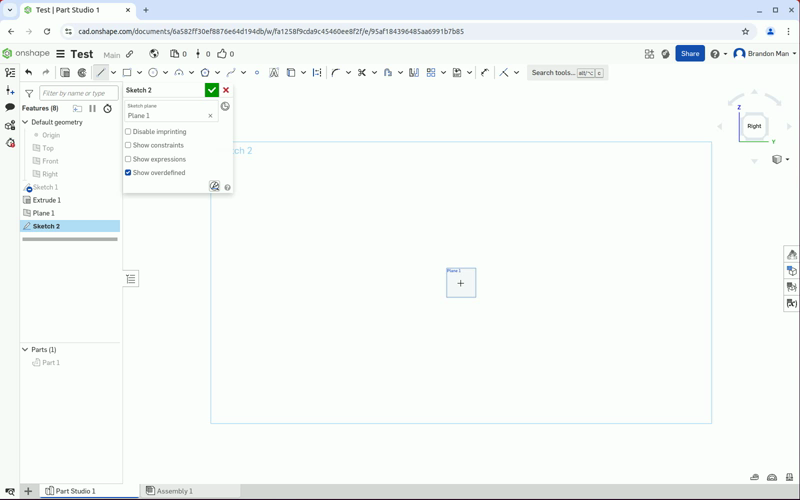
click(460, 282)
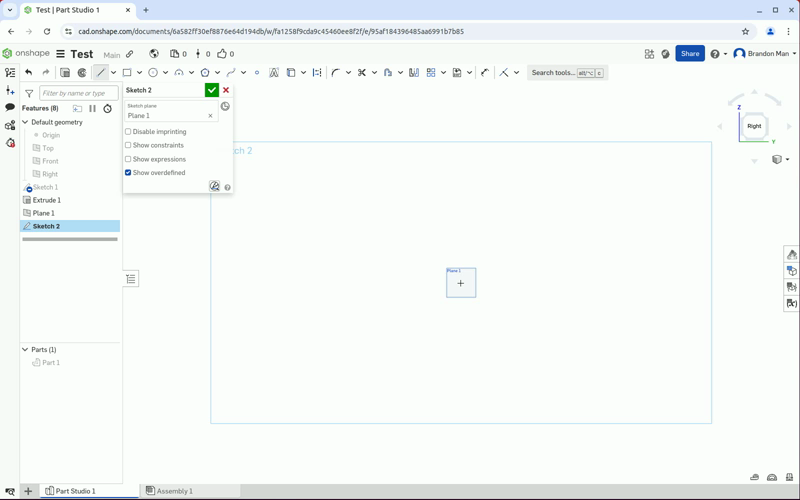
key_up(shift)
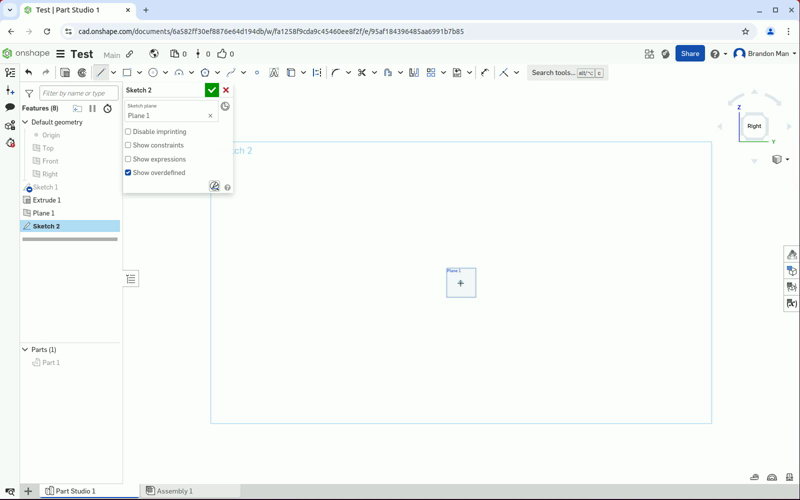
key_down(shift)
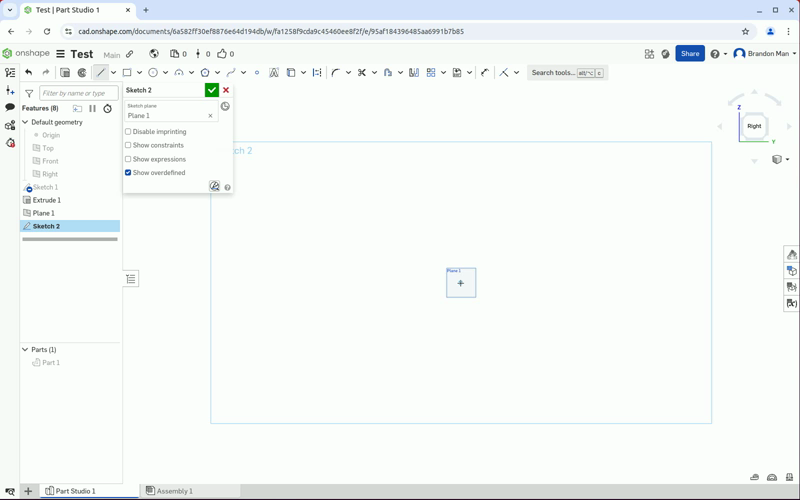
mouse_move(536, 282)
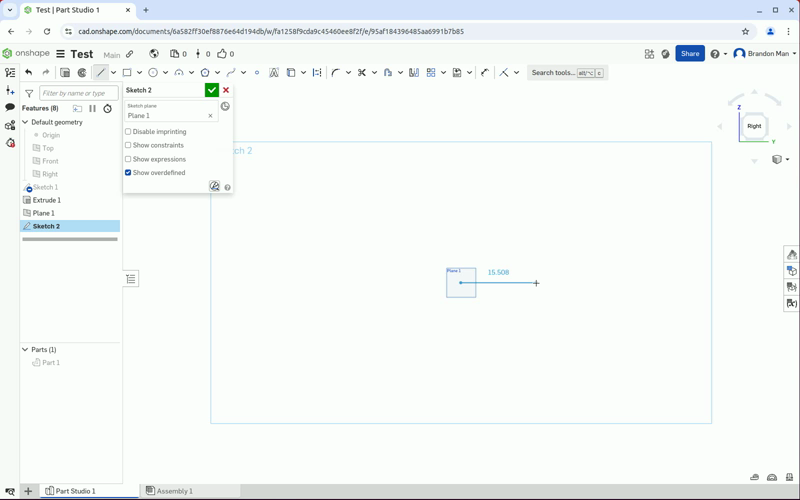
click(536, 282)
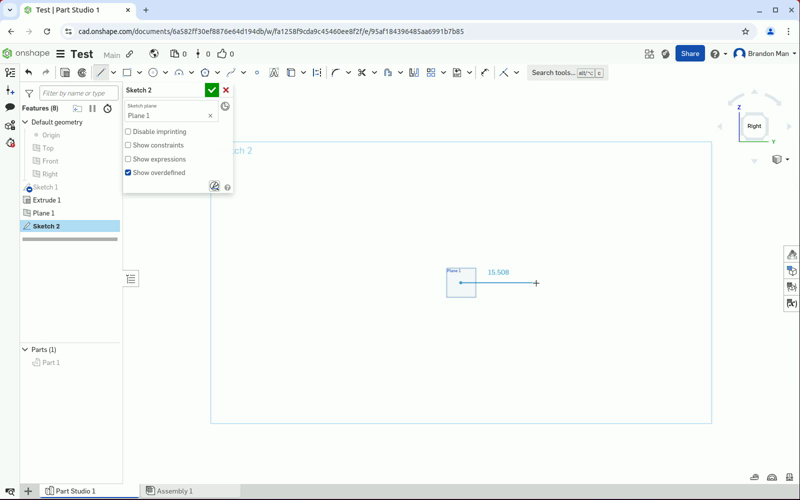
key_up(shift)
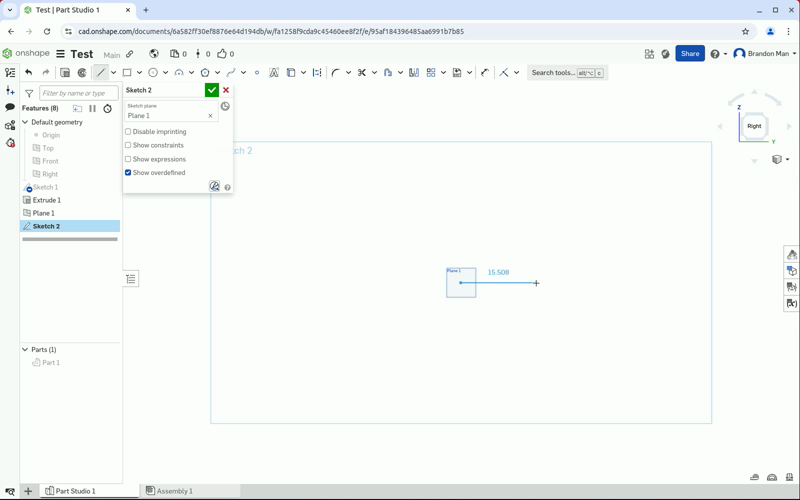
key_down(shift)
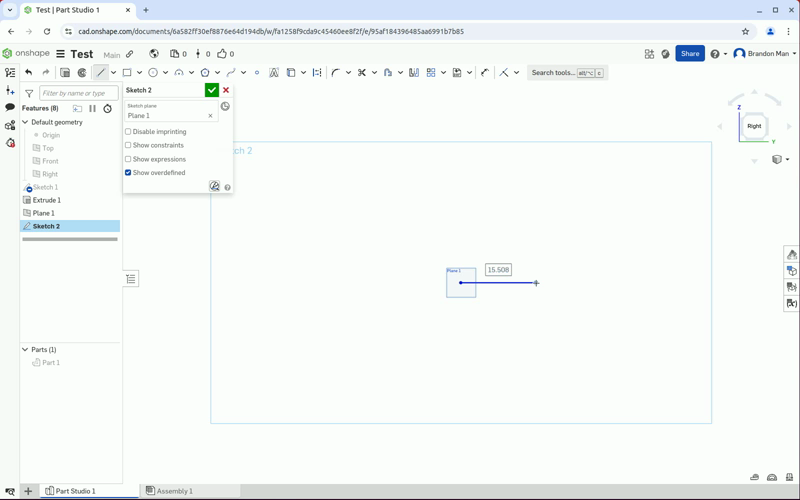
mouse_move(566, 282)
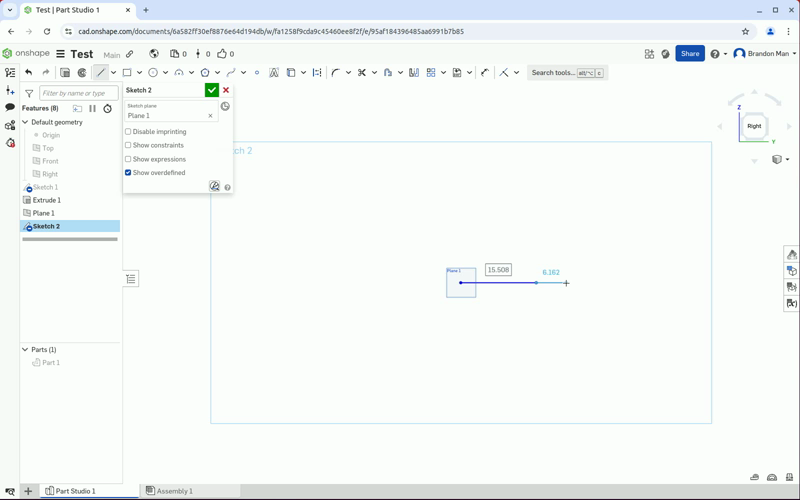
mouse_move(536, 226)
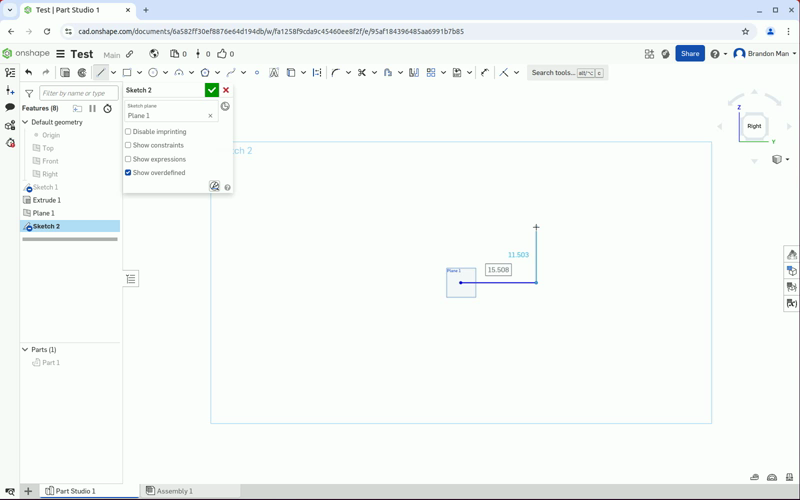
click(536, 226)
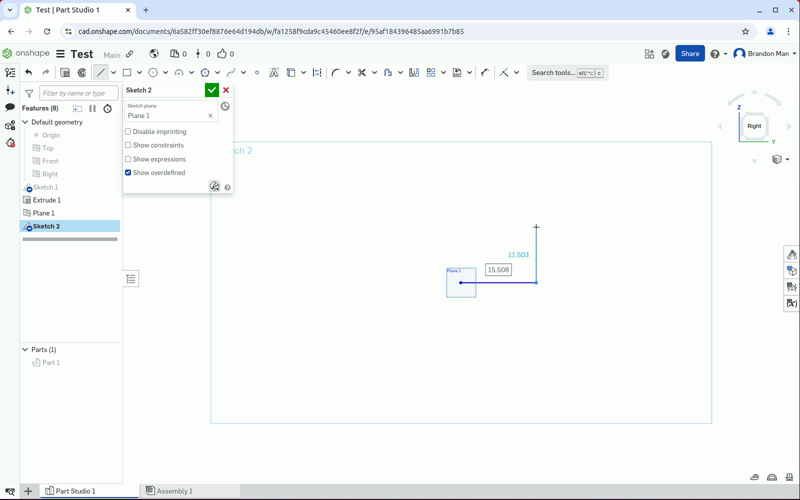
key_up(shift)
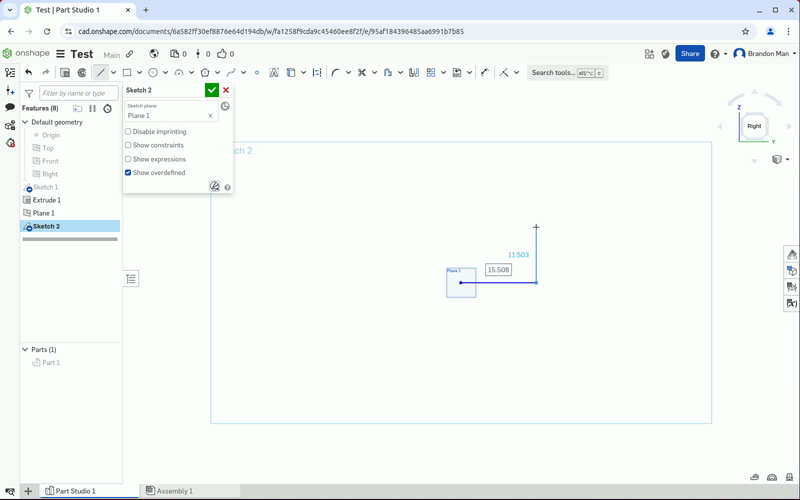
key_down(shift)
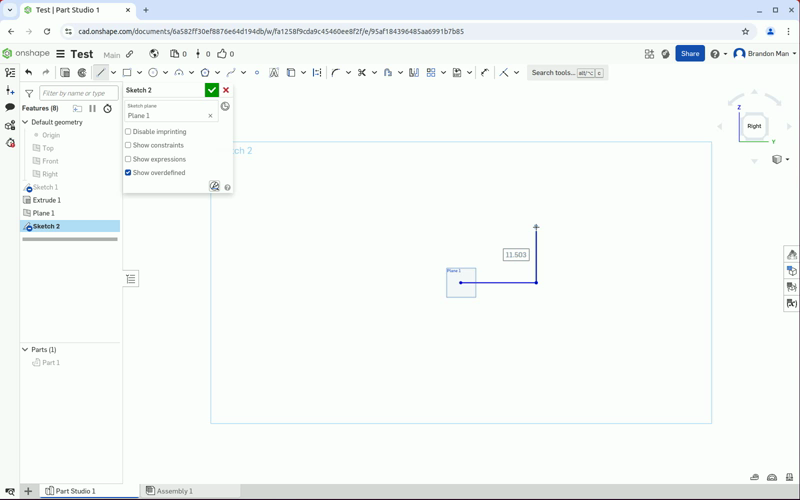
mouse_move(460, 264)
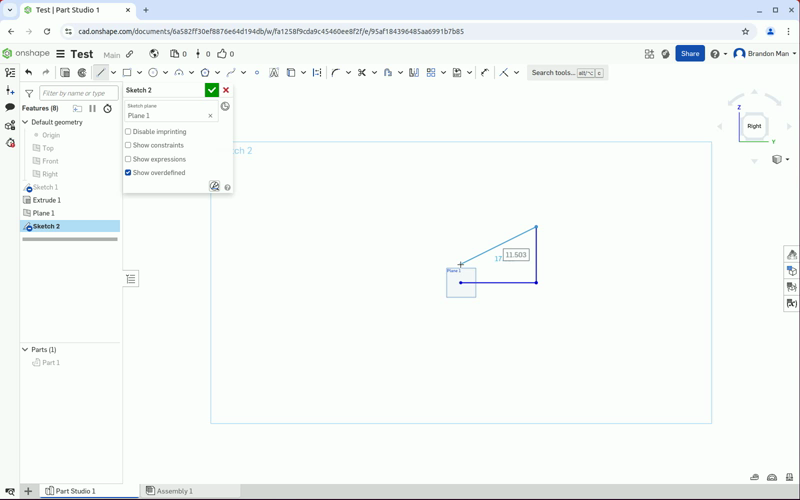
click(460, 264)
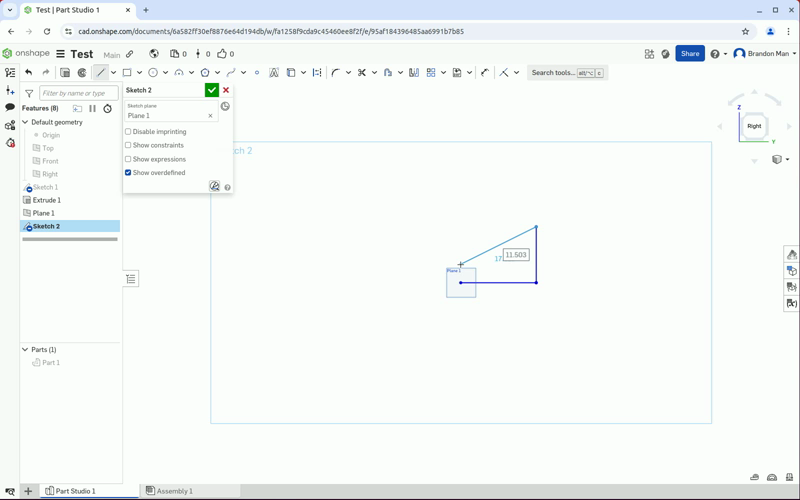
key_up(shift)
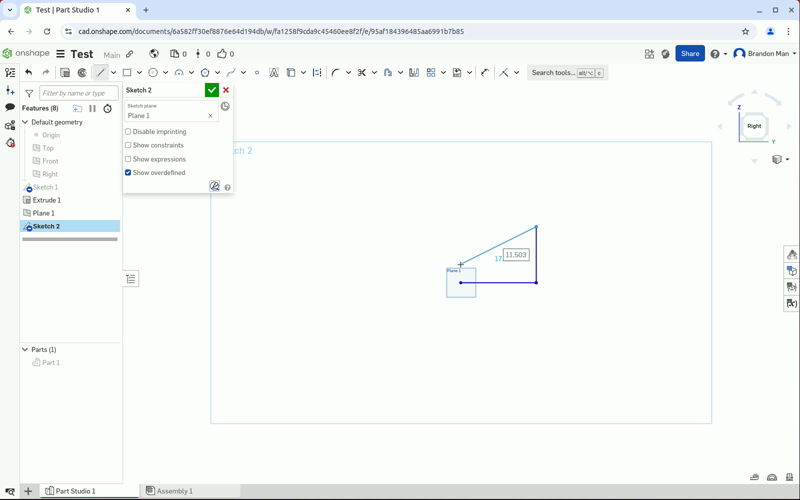
mouse_move(490, 264)
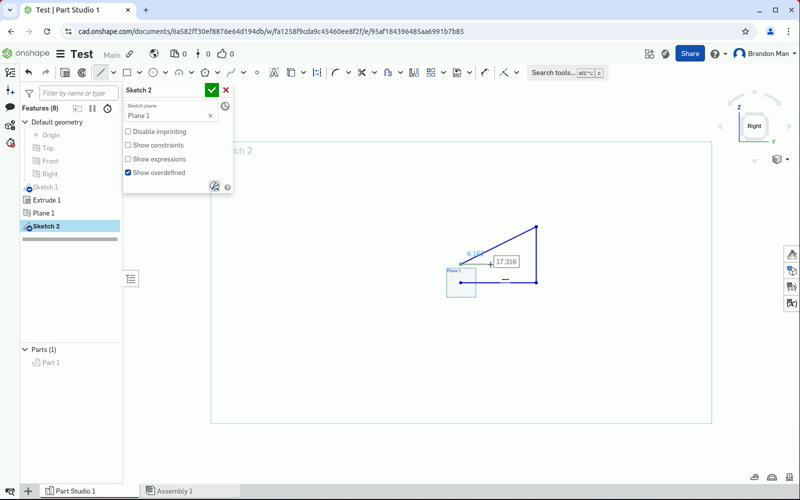
key_down(shift)
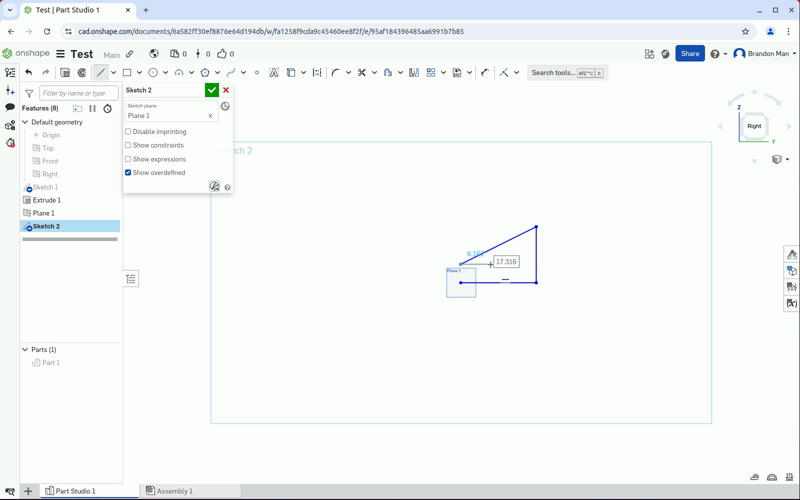
mouse_move(460, 282)
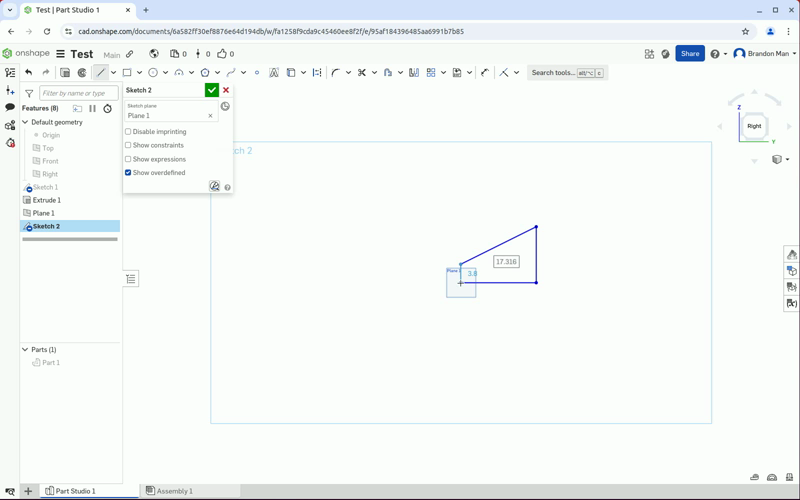
key_up(shift)
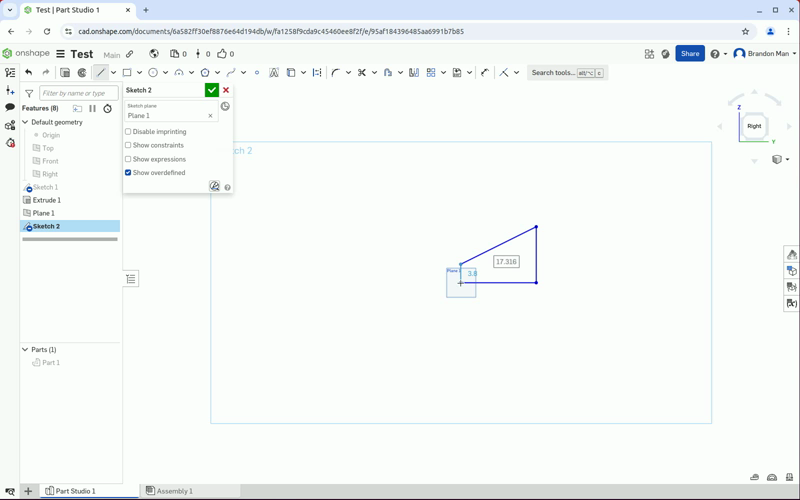
click(460, 282)
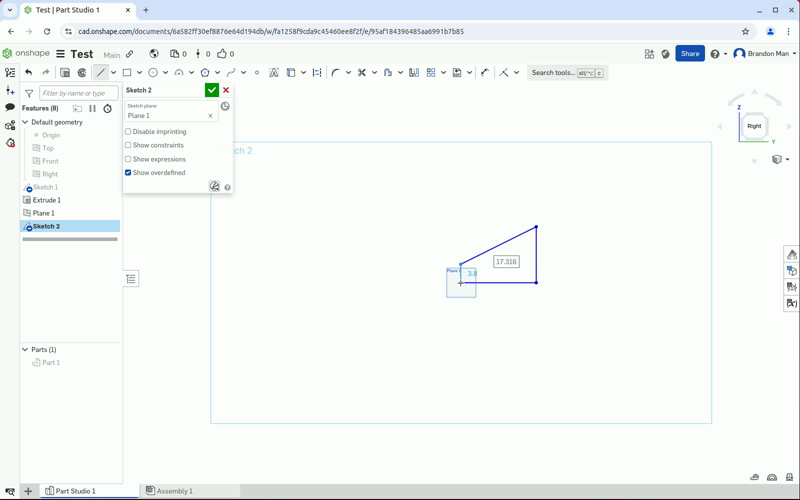
key(esc)
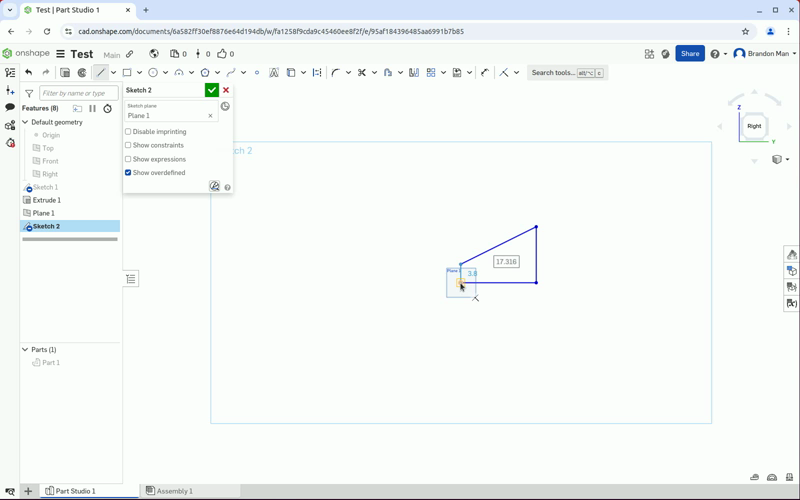
mouse_move(485, 279)
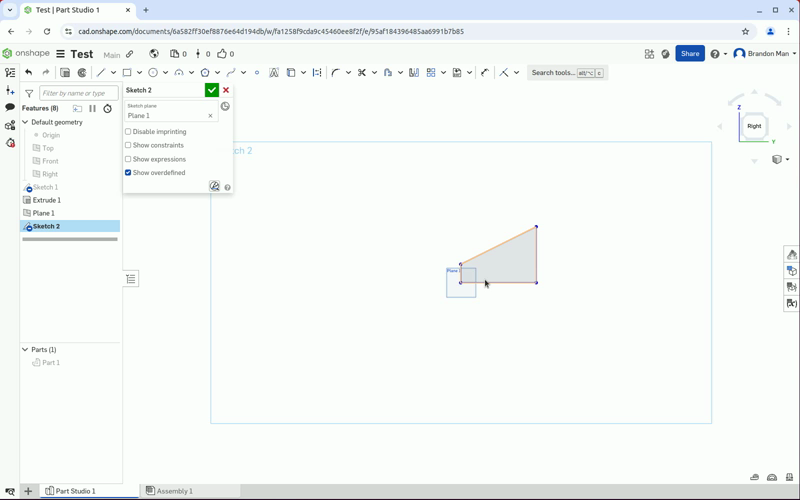
click(485, 279)
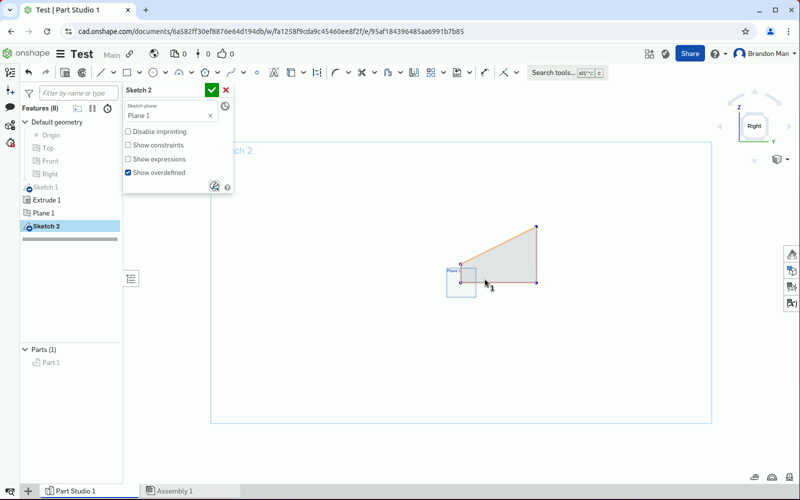
mouse_move(73, 352)
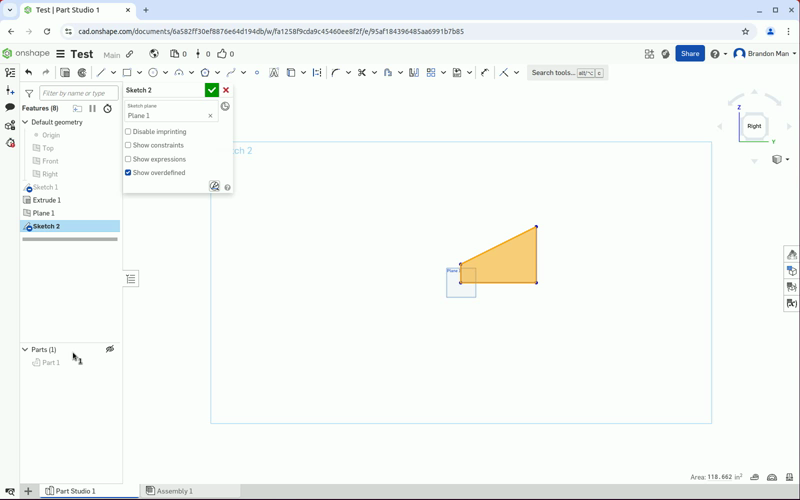
key(shift+y)
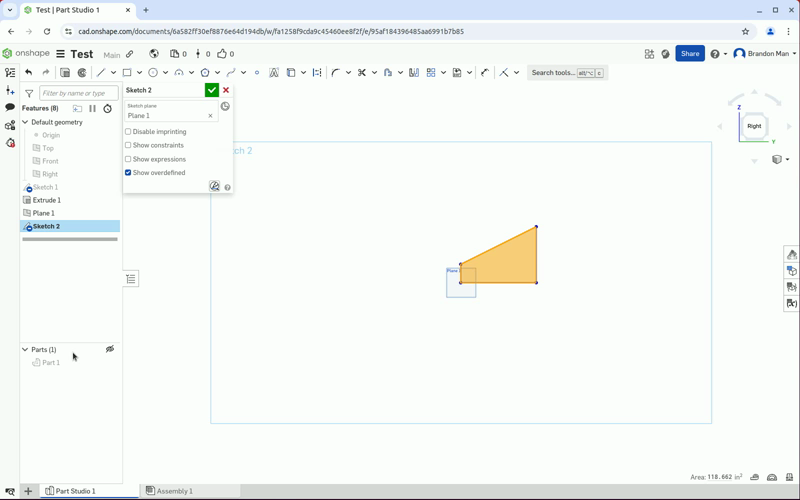
key(shift+e)
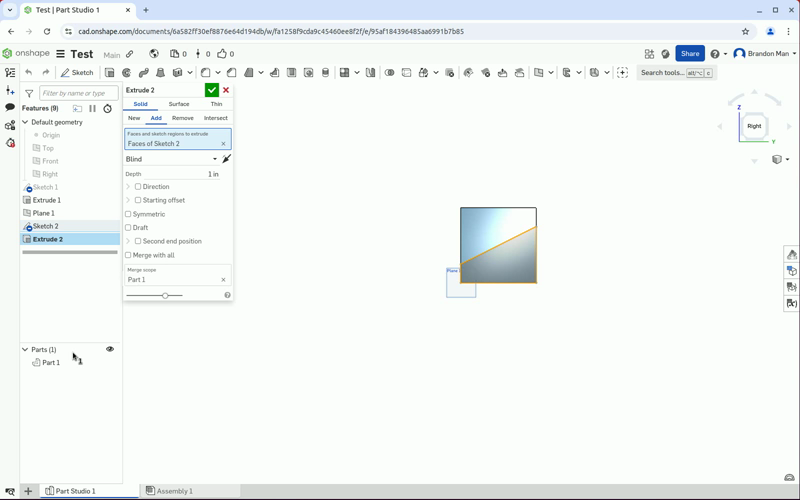
mouse_move(143, 106)
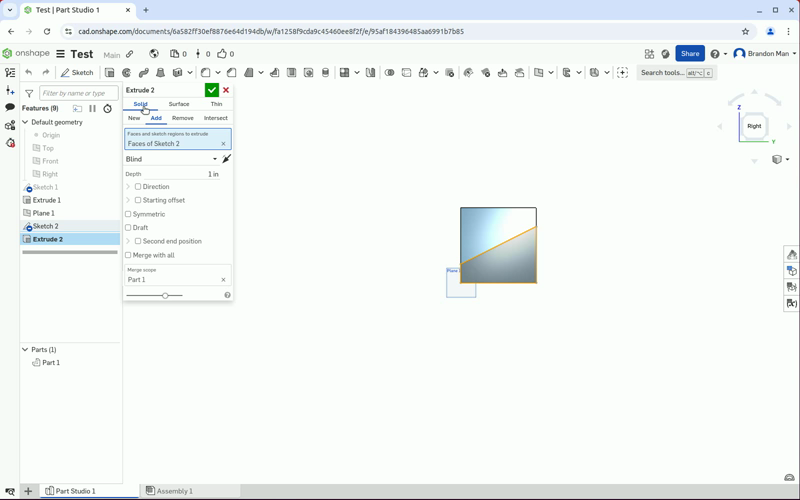
click(143, 106)
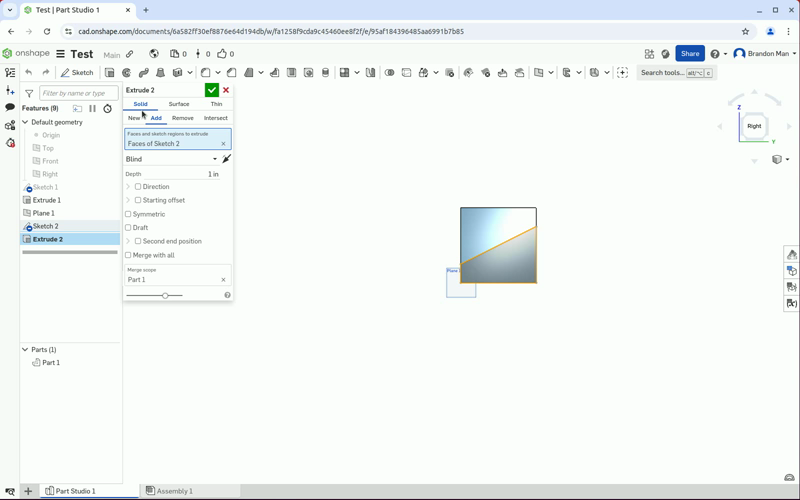
mouse_move(137, 120)
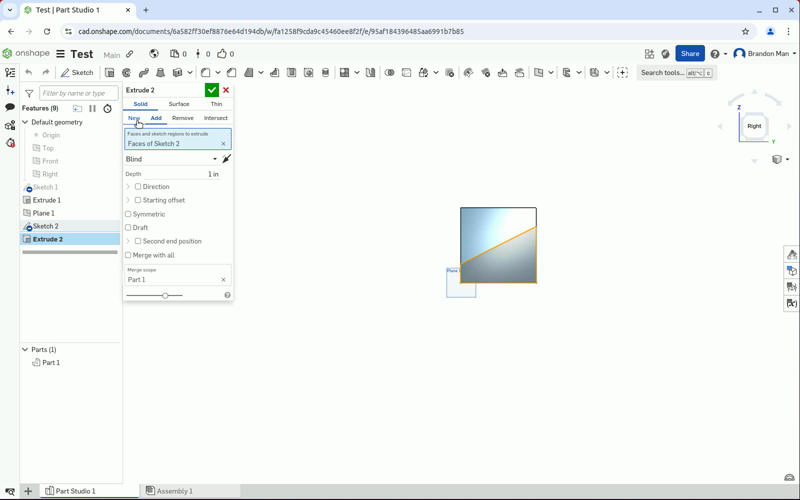
click(137, 120)
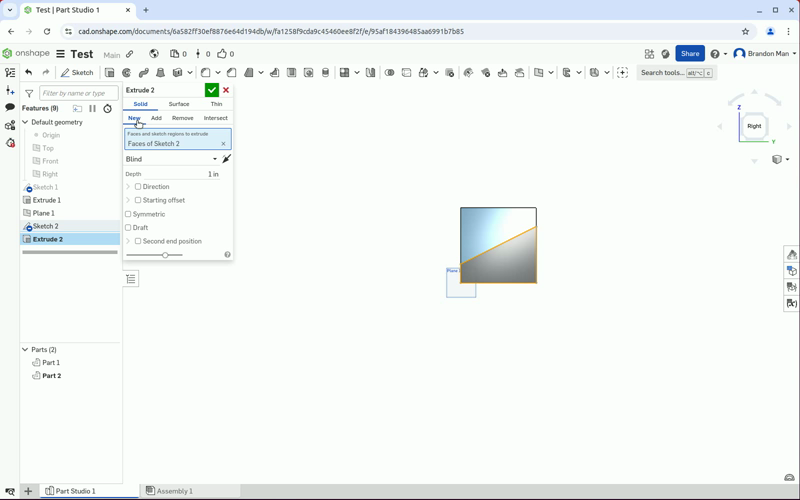
key(tab, 4)
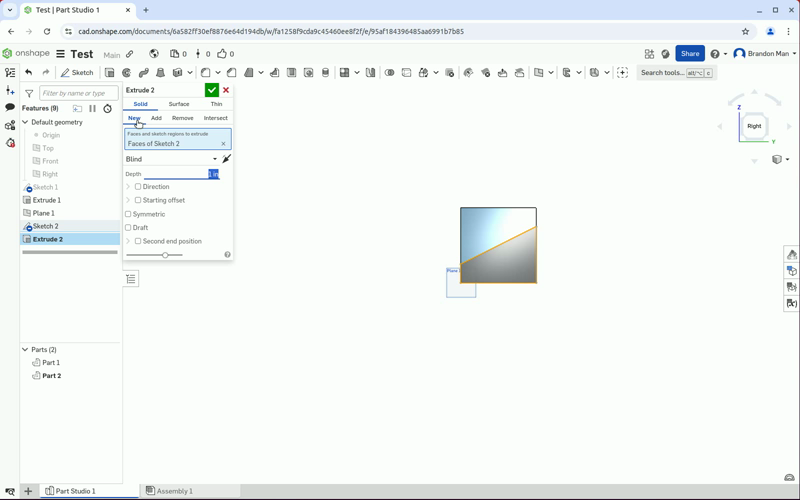
text(15.405)
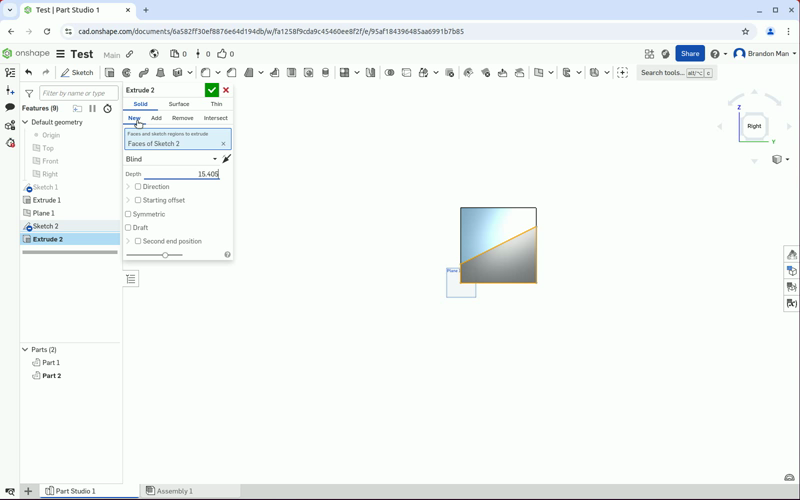
key(enter)
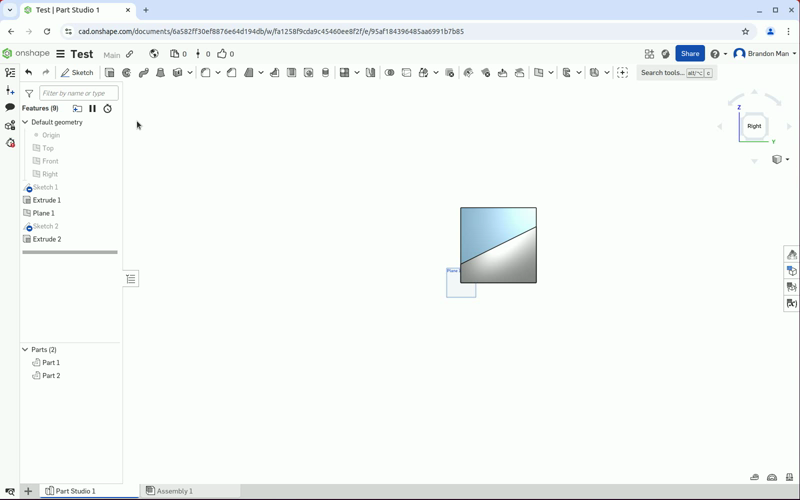
key(shift+h)
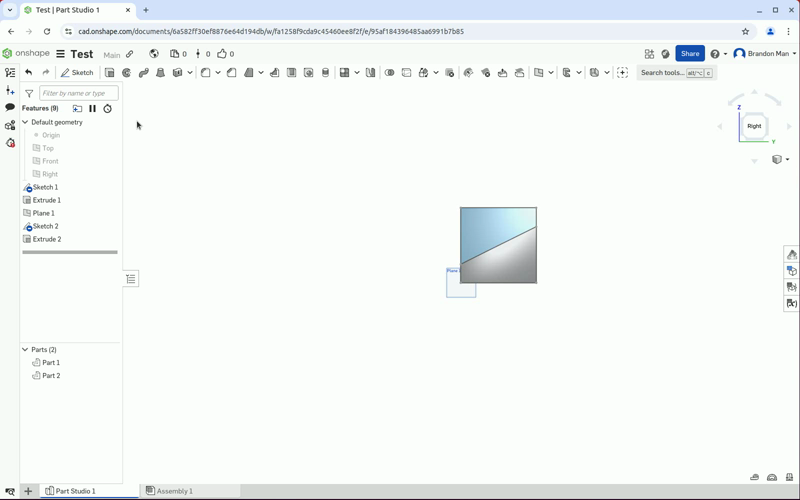
key(shift+h)
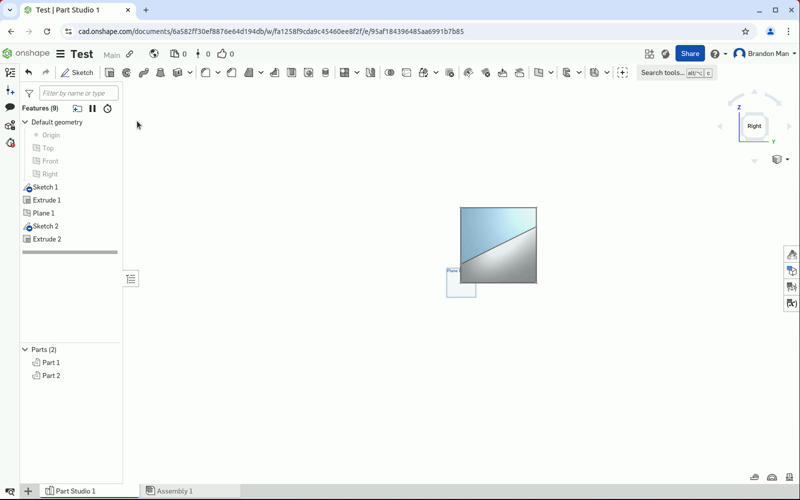
key(shift+7)
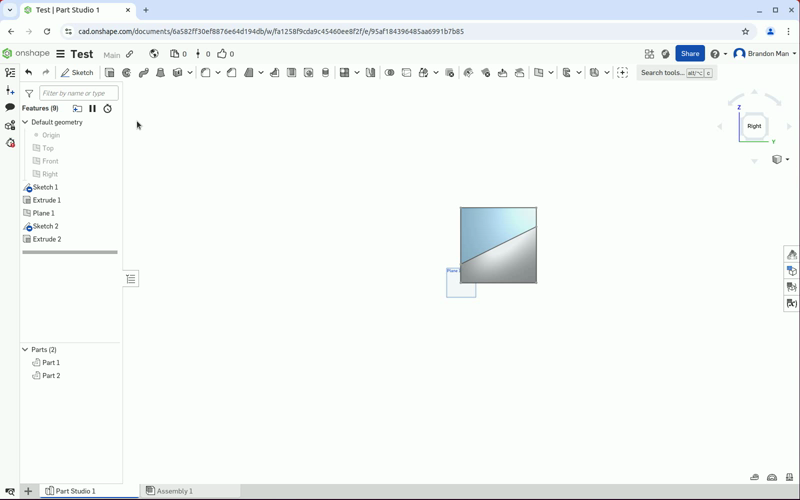
key(right, 2)
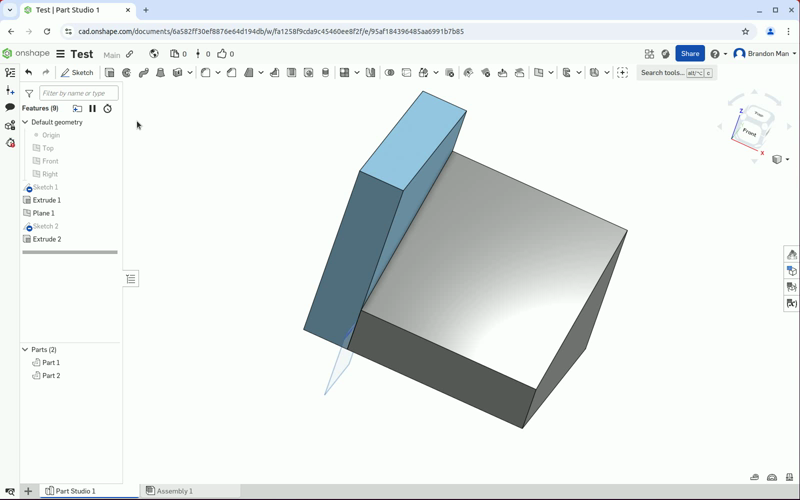
key(down, 2)
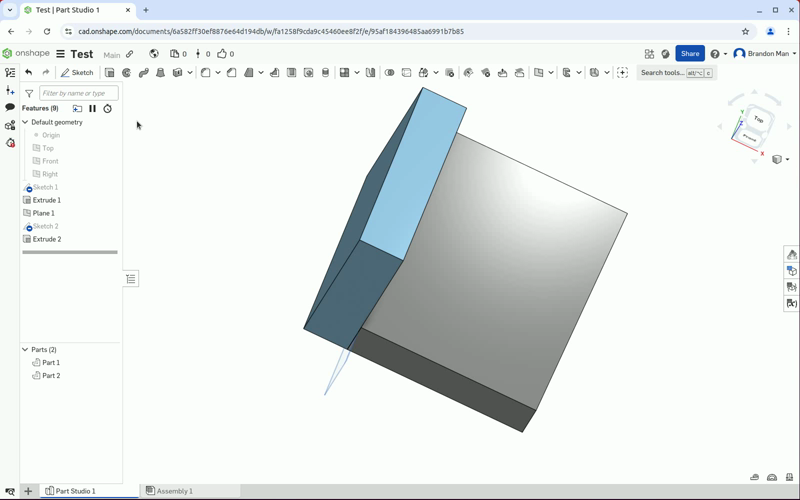
key(up, 2)
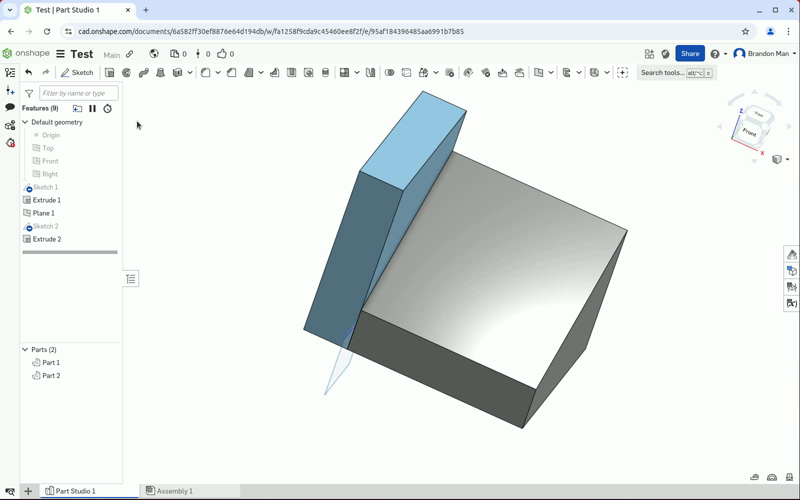
key(left, 2)
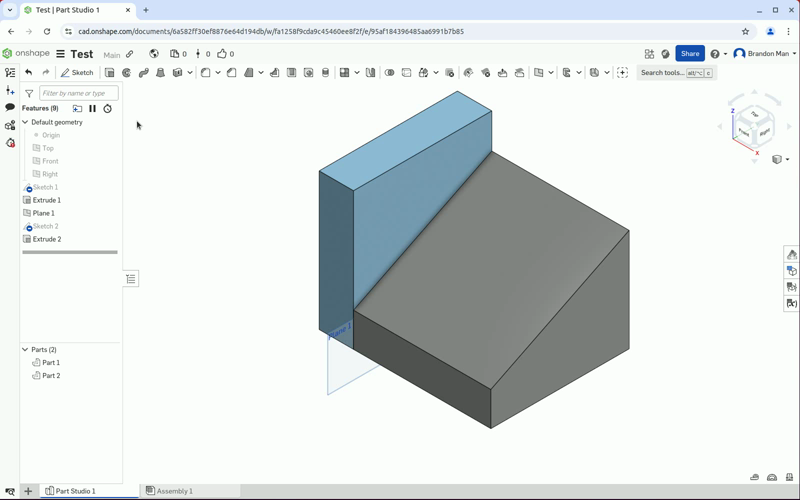
mouse_move(73, 189)
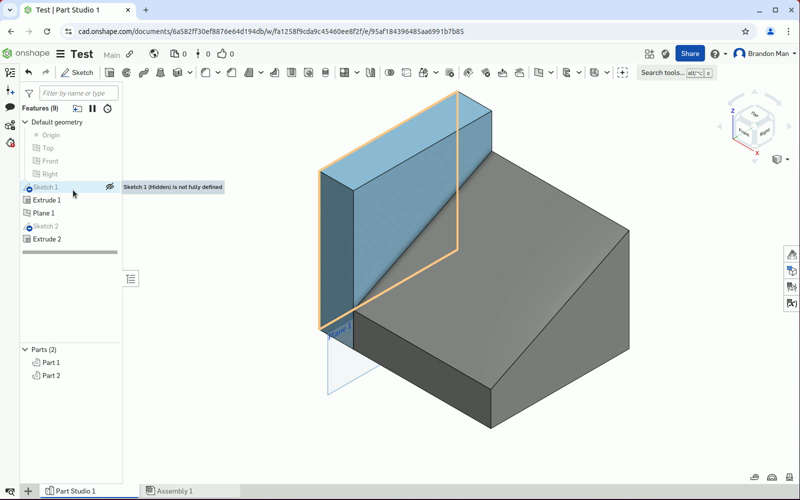
click(73, 189)